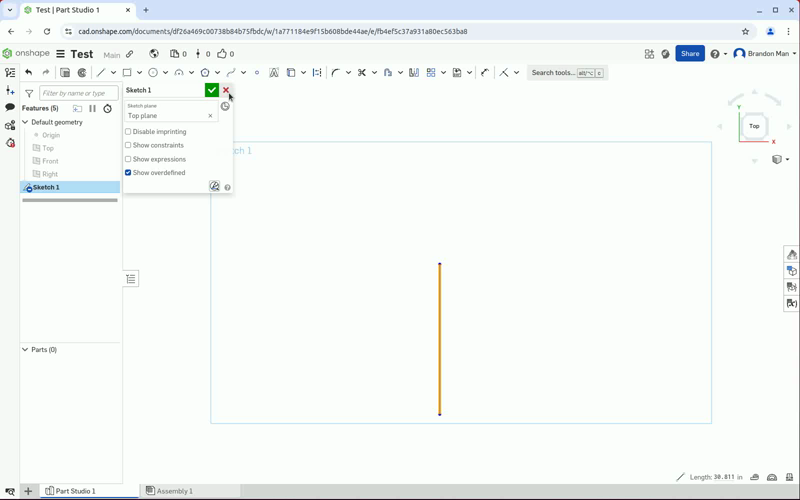
key(shift+h)
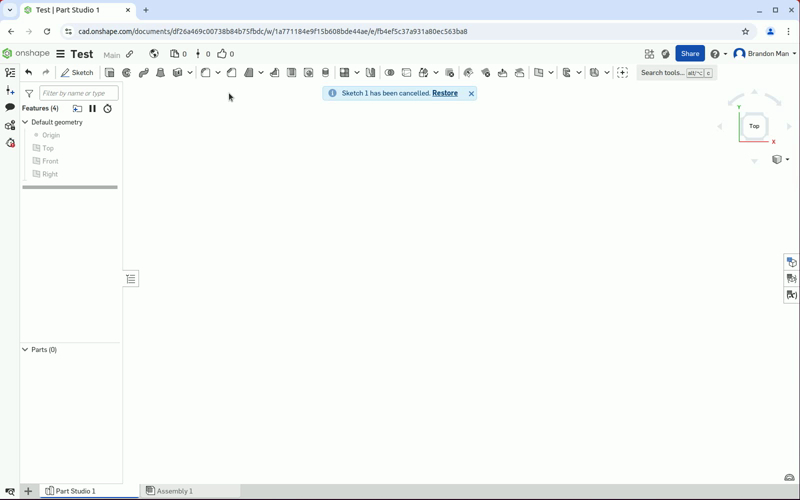
mouse_move(73, 352)
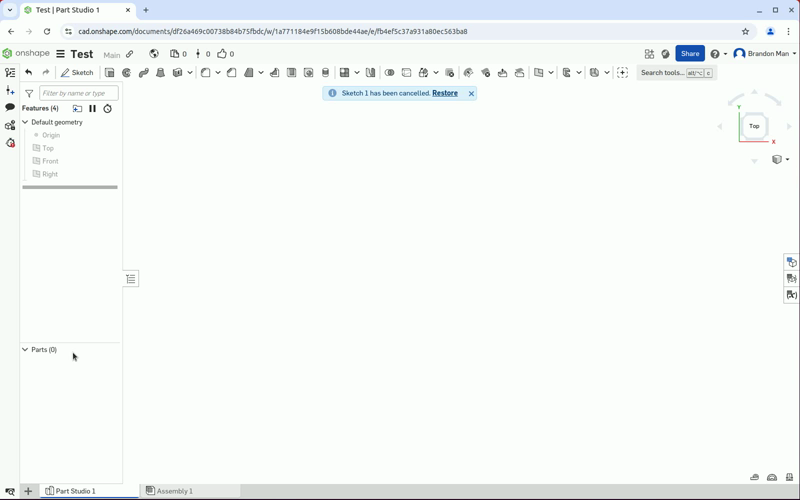
key(y)
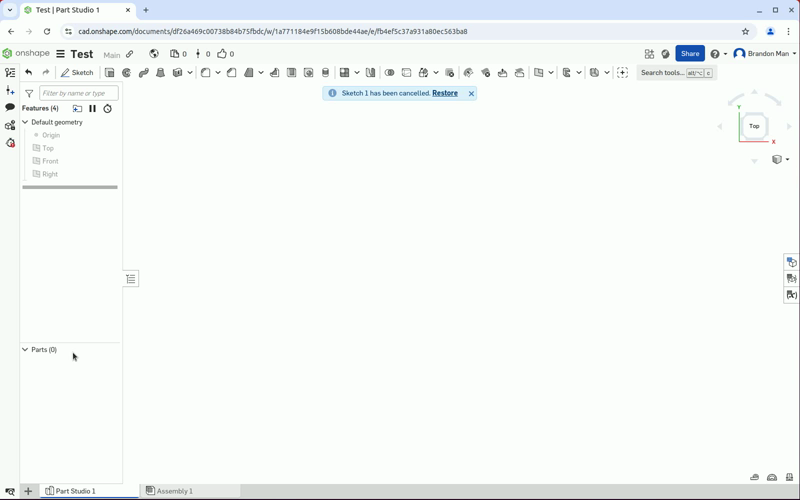
key(shift+p)
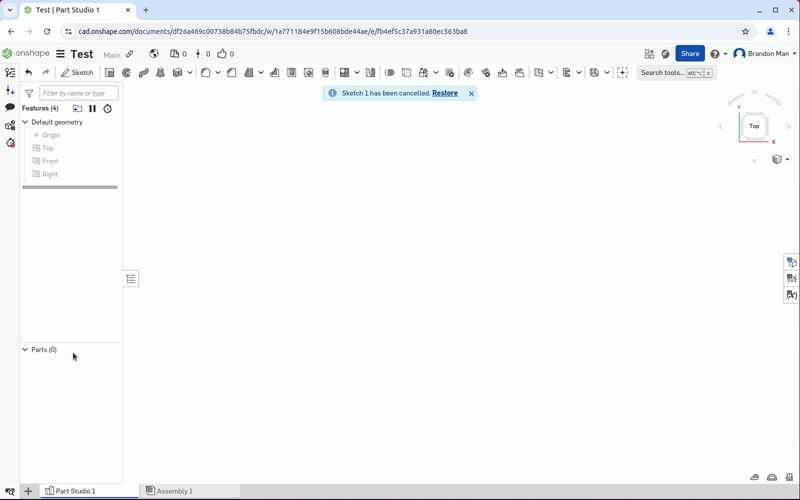
key(space)
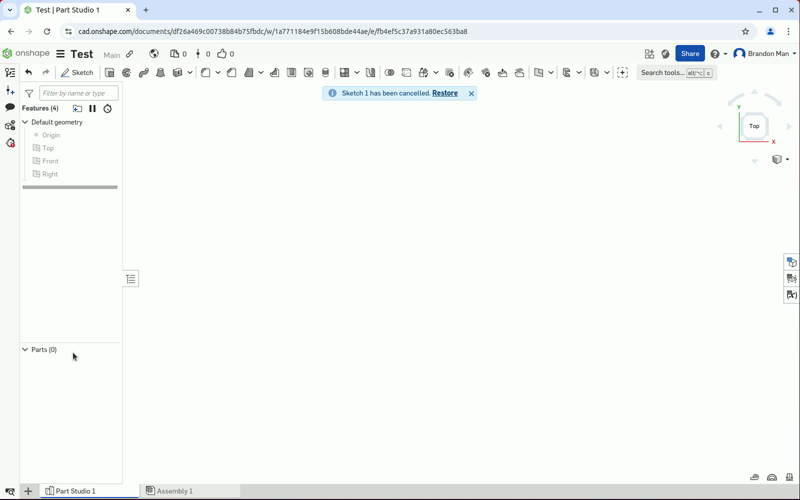
key_down(shift)
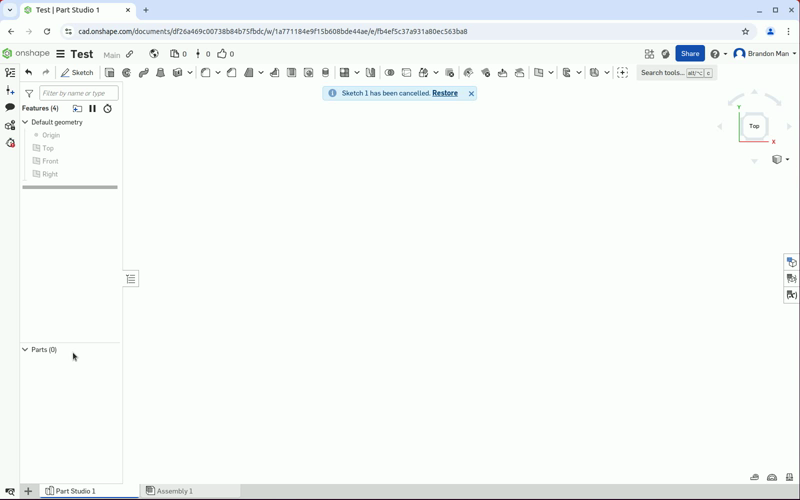
key(up)
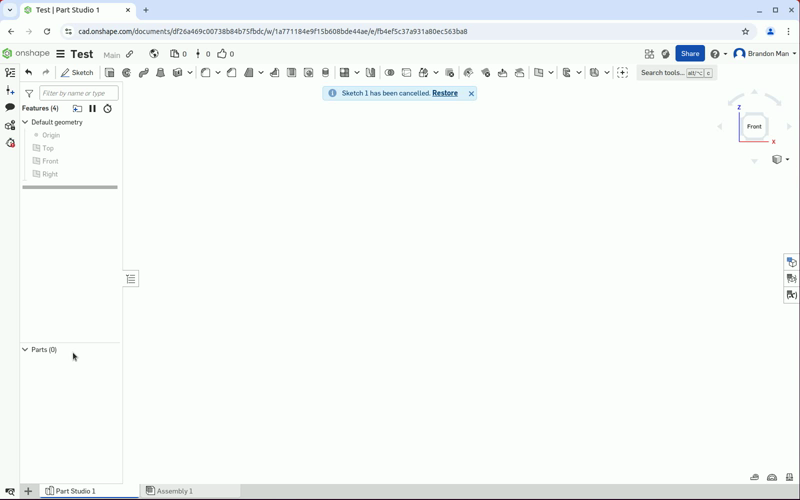
key_up(shift)
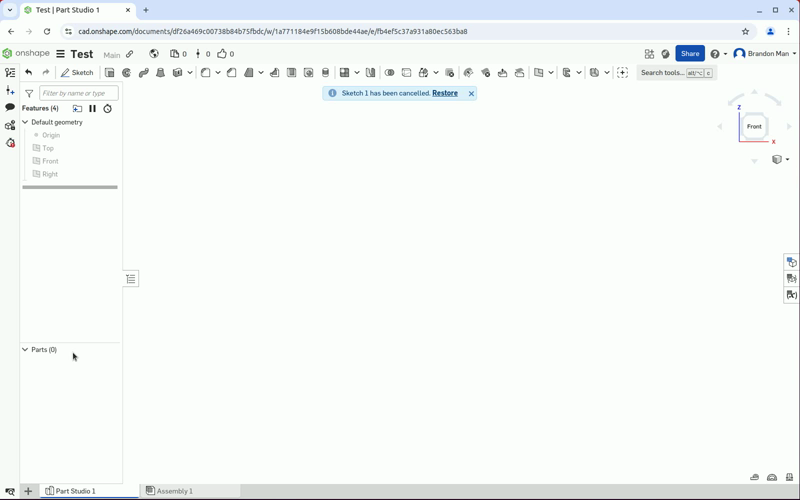
mouse_move(73, 352)
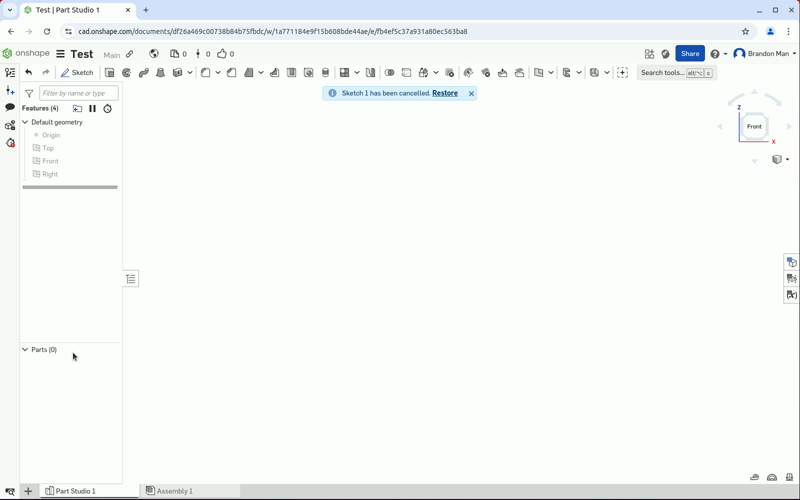
key(shift+y)
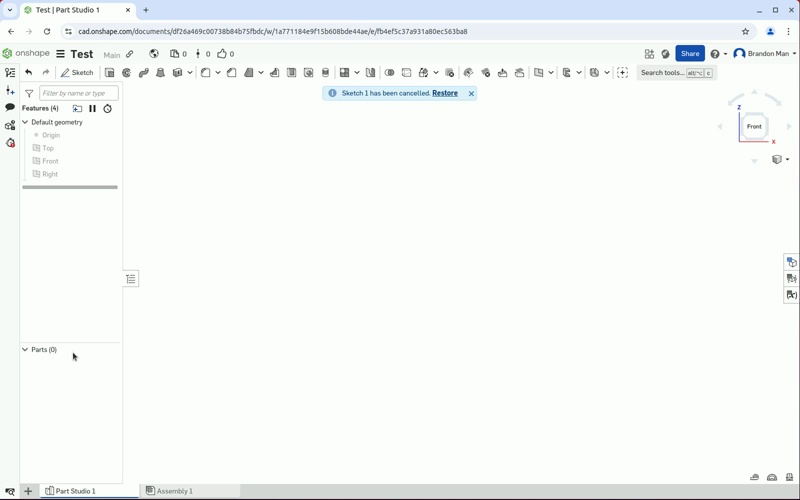
key(shift+s)
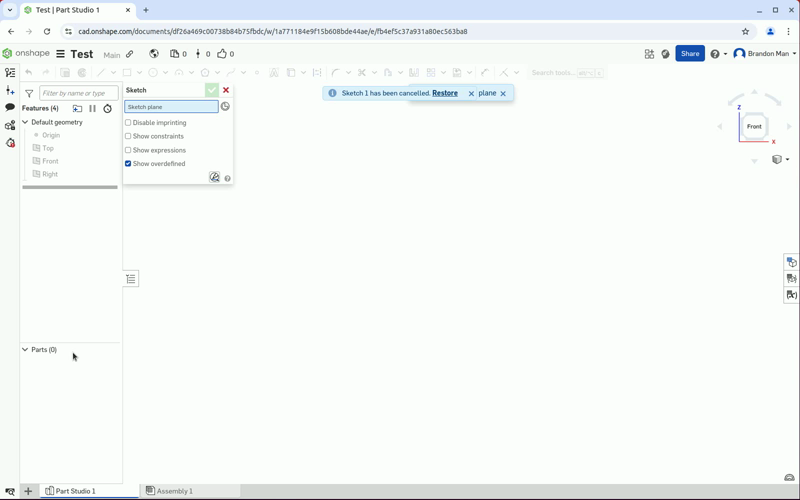
mouse_move(73, 163)
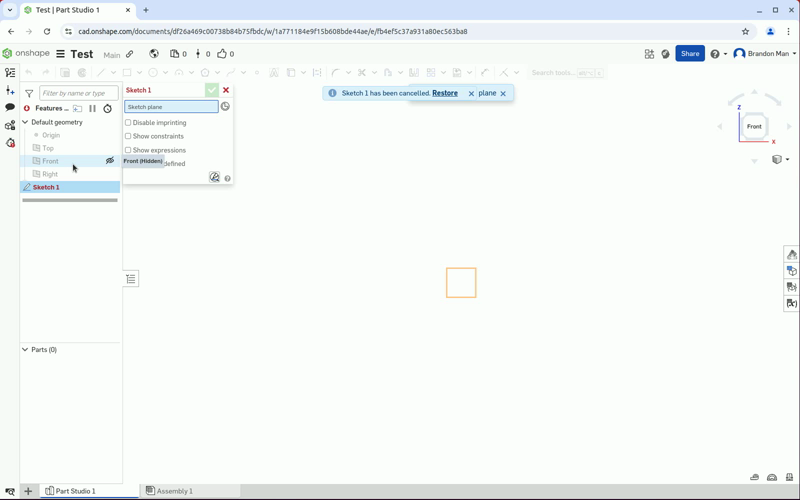
click(73, 163)
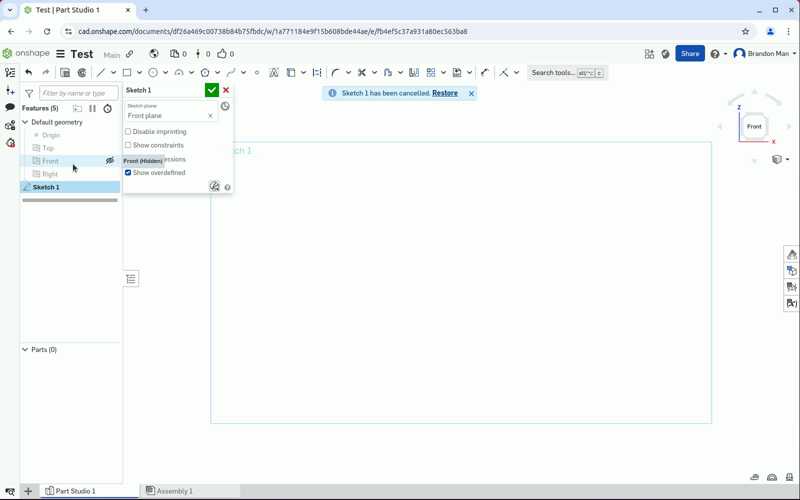
mouse_move(73, 352)
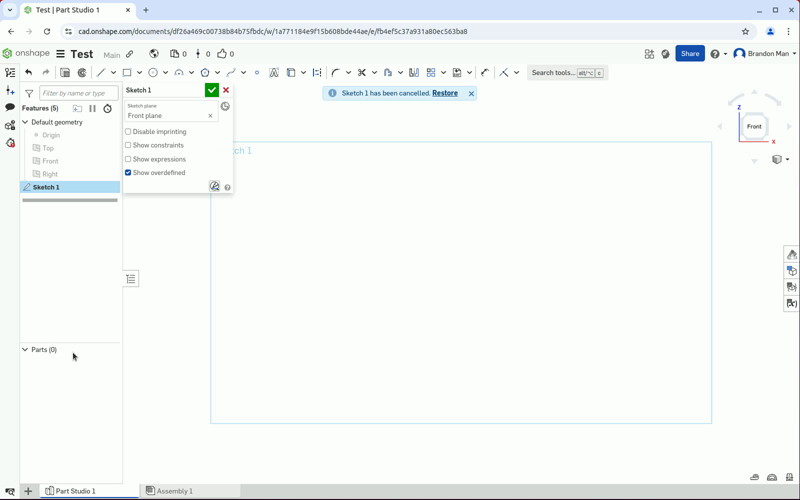
key(y)
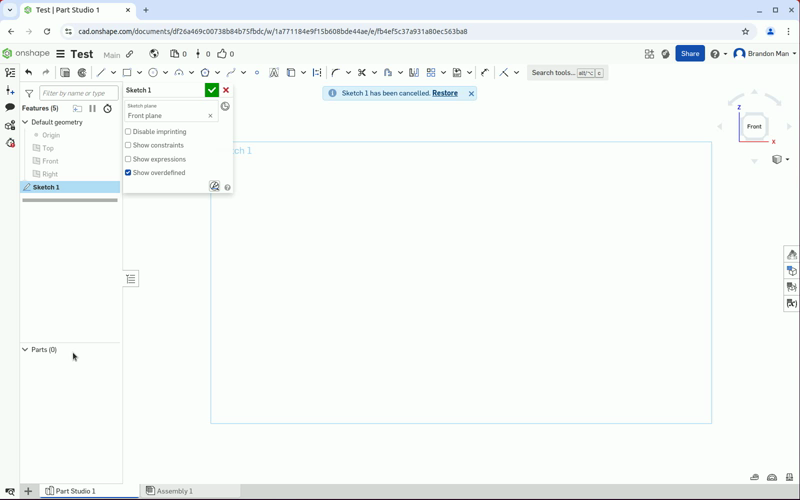
key(l)
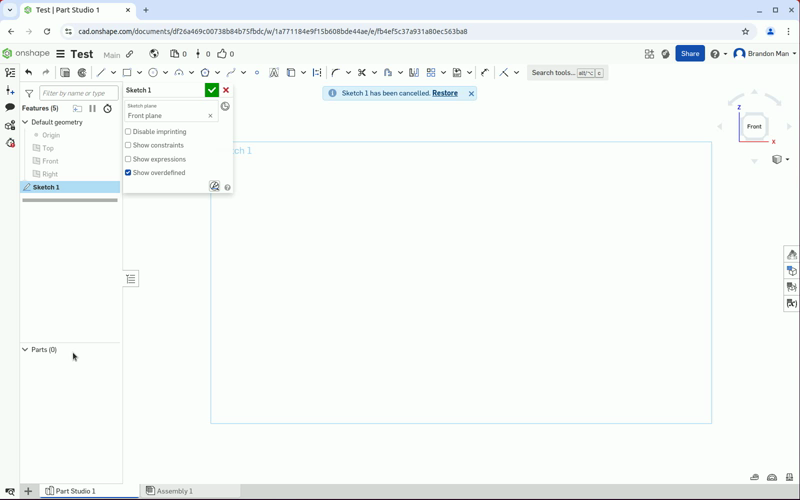
key_down(shift)
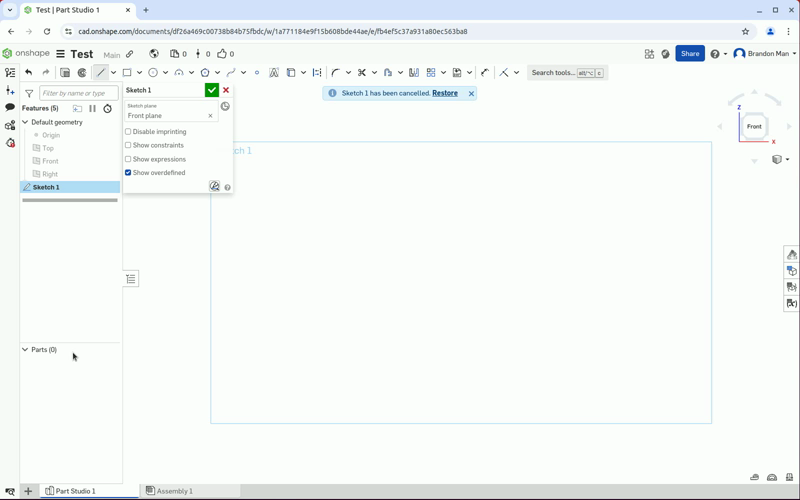
mouse_move(423, 301)
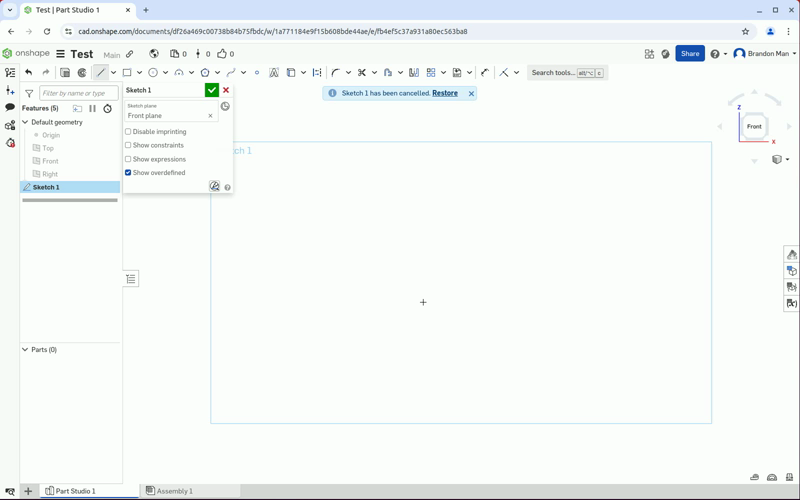
click(423, 301)
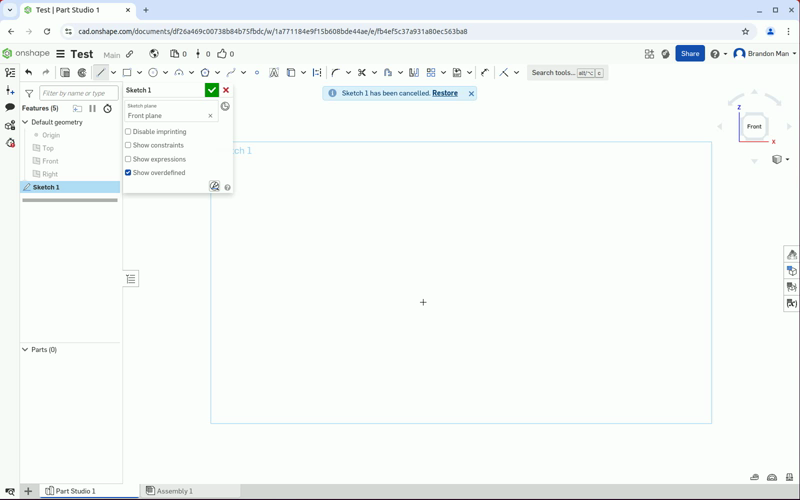
key_up(shift)
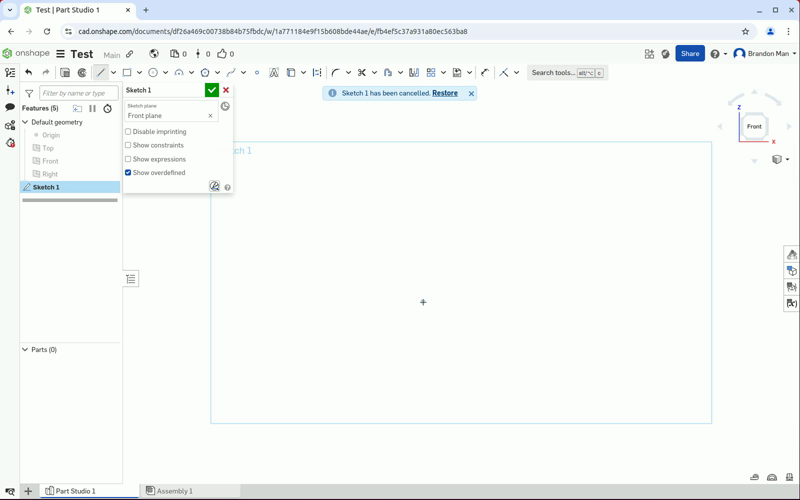
key_down(shift)
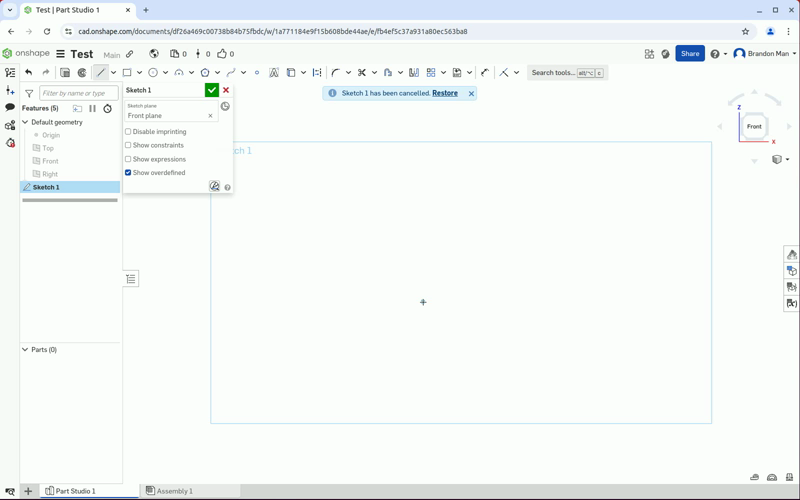
mouse_move(453, 301)
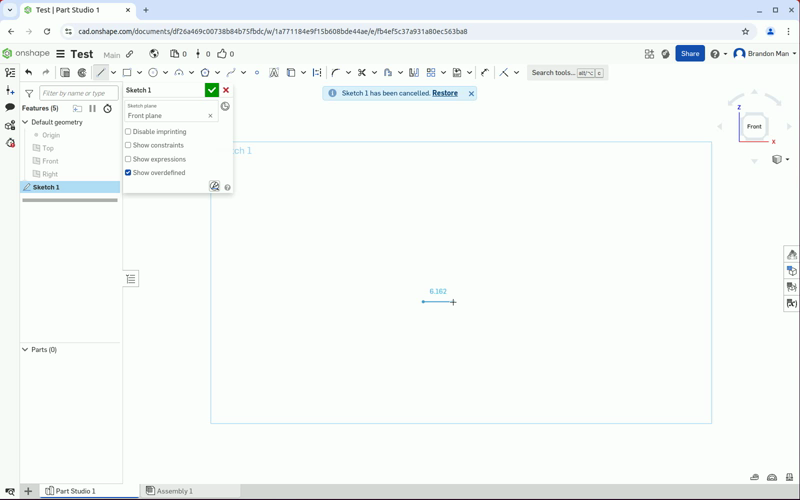
mouse_move(475, 301)
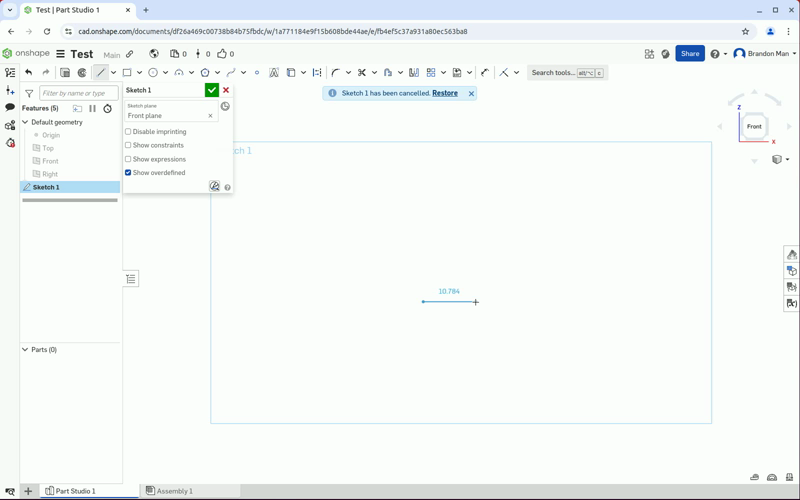
click(475, 301)
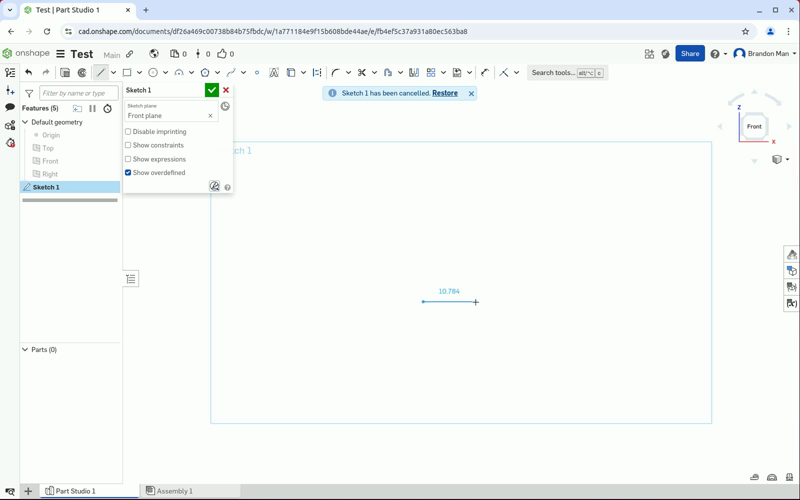
key_up(shift)
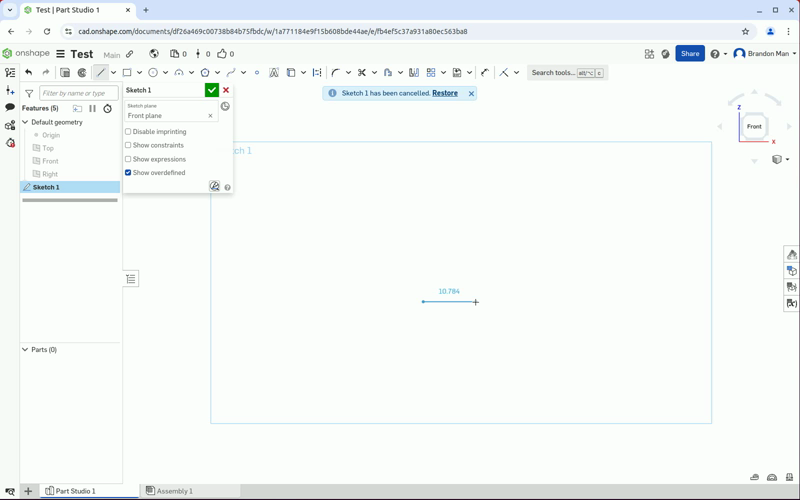
key_down(shift)
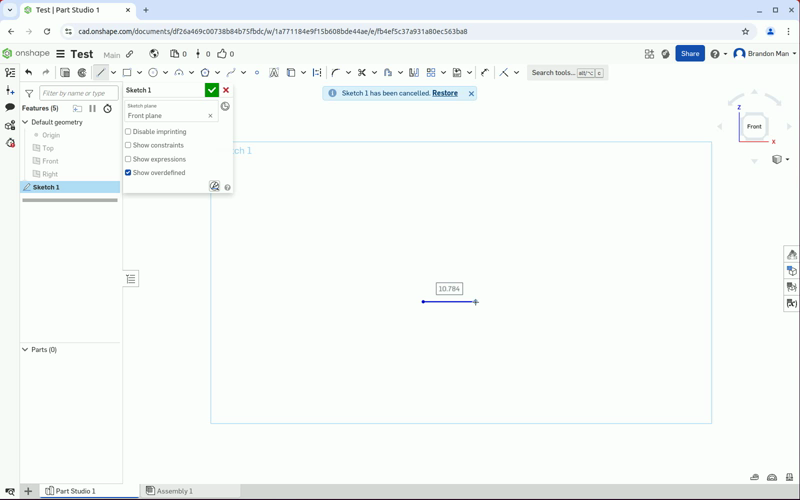
mouse_move(475, 170)
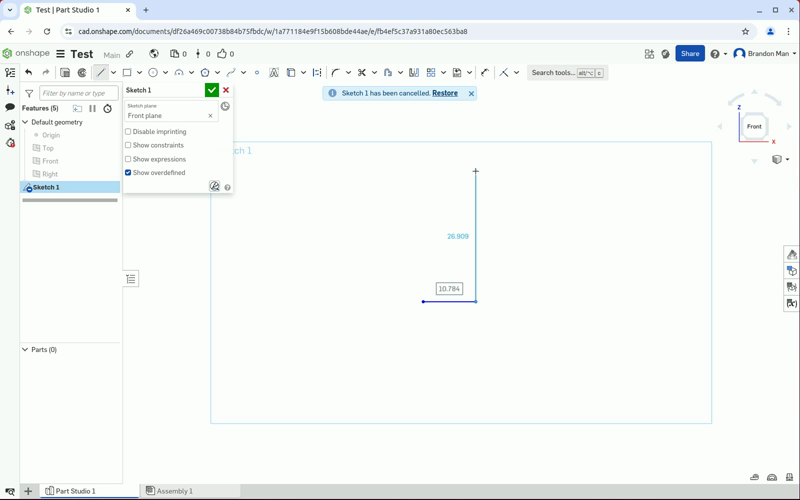
click(475, 170)
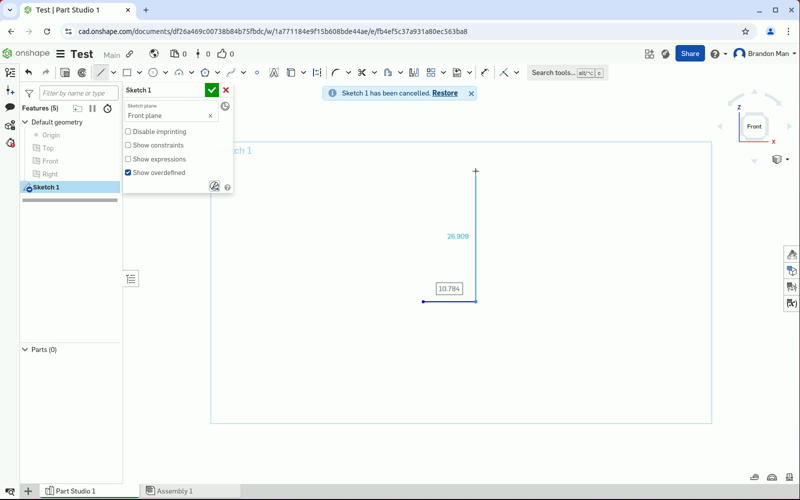
key_up(shift)
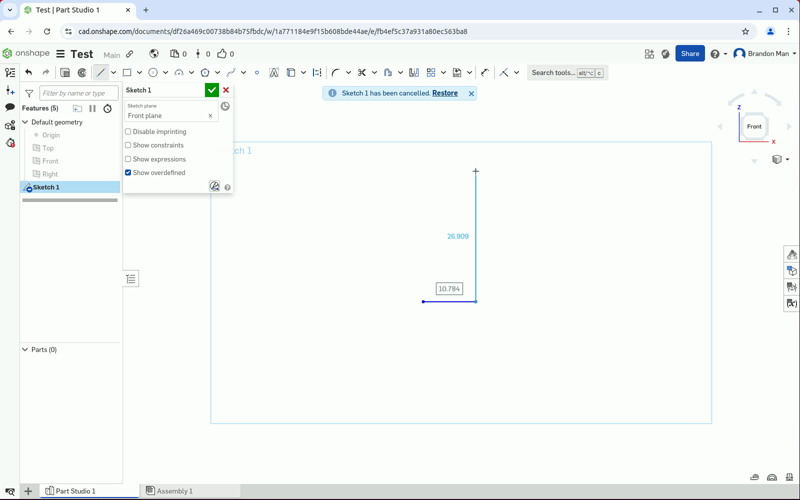
key_down(shift)
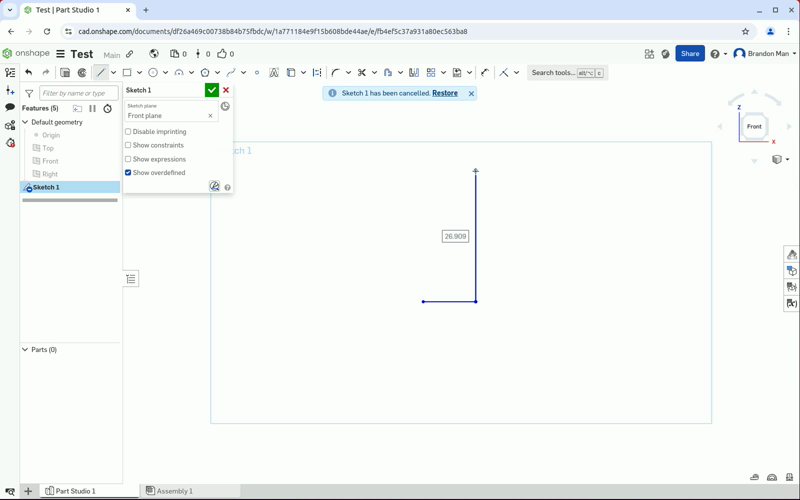
mouse_move(505, 170)
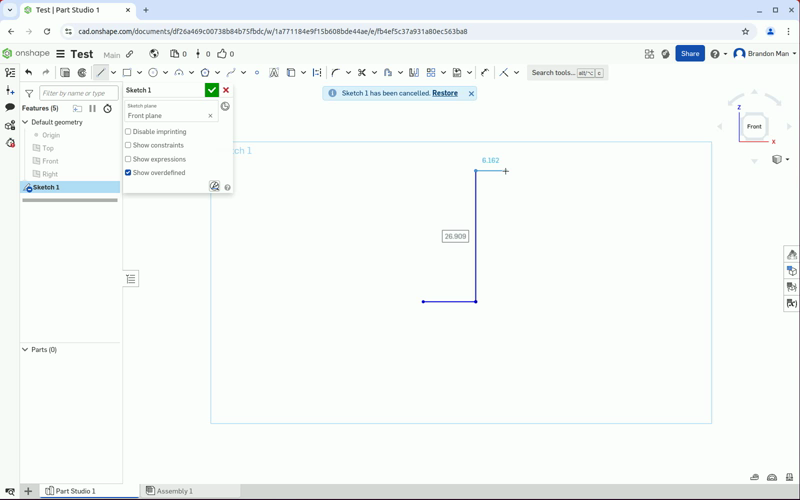
mouse_move(423, 189)
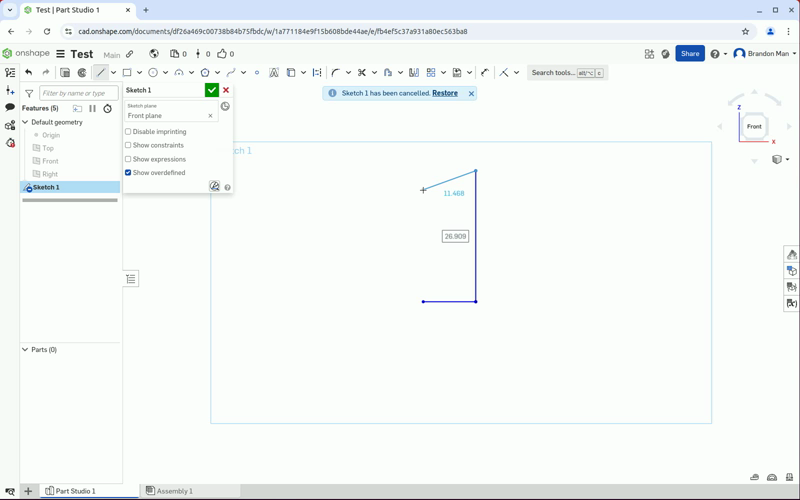
click(423, 189)
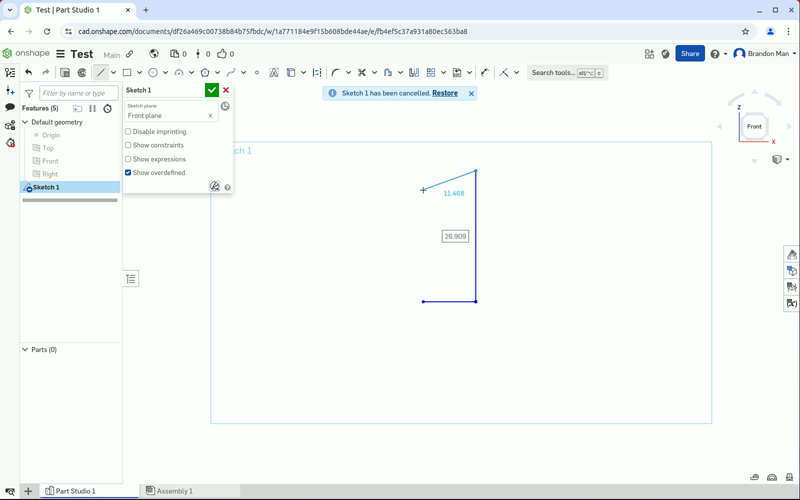
key_up(shift)
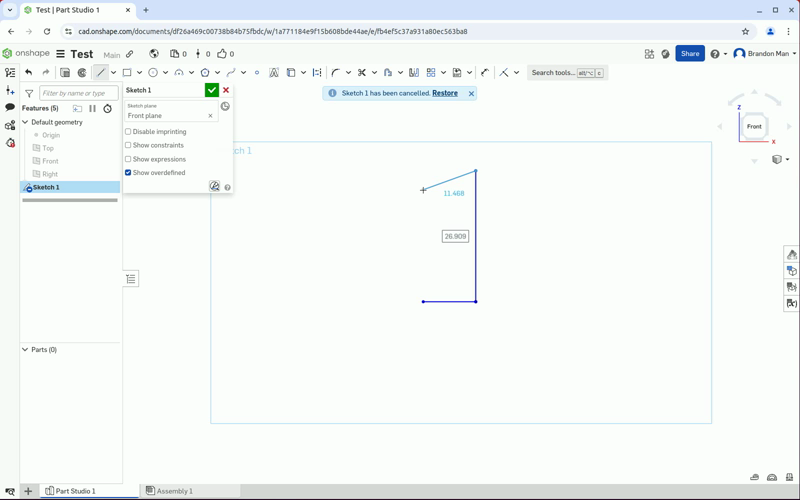
key_down(shift)
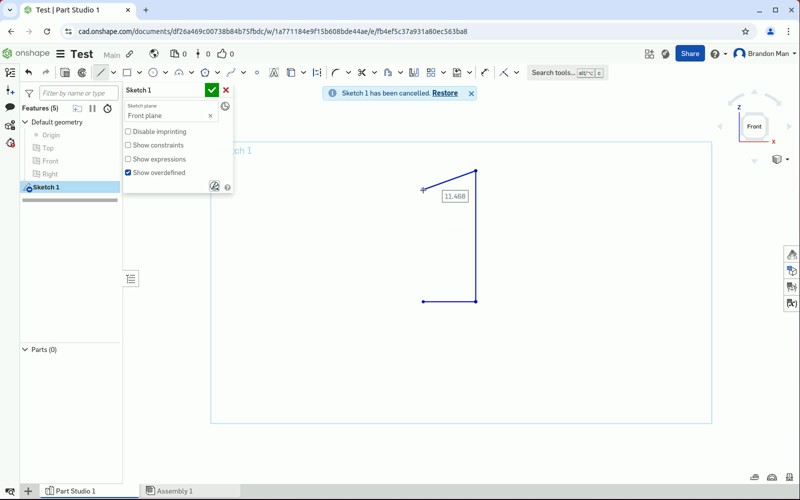
mouse_move(423, 301)
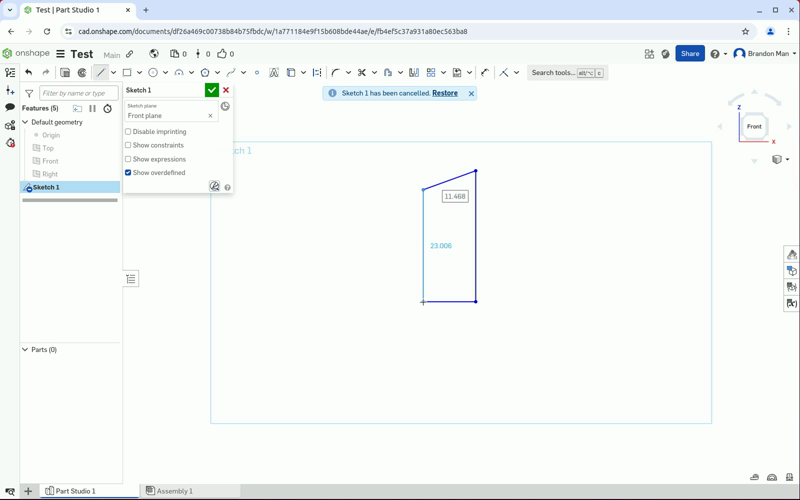
key_up(shift)
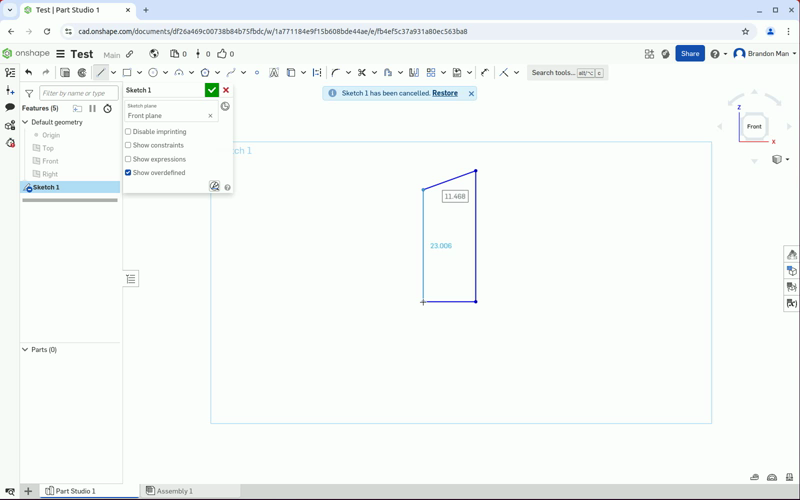
click(423, 301)
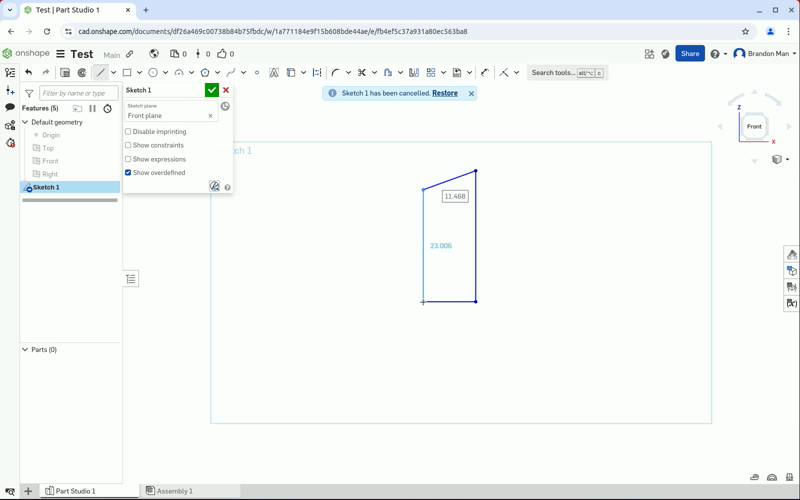
key(esc)
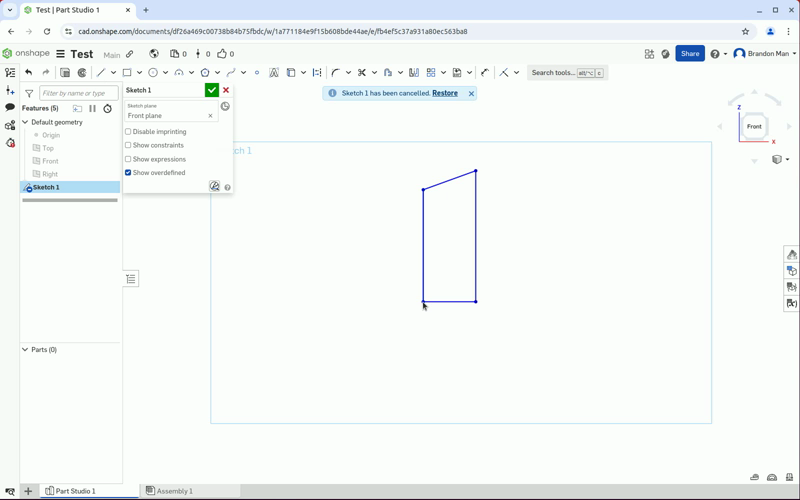
mouse_move(467, 203)
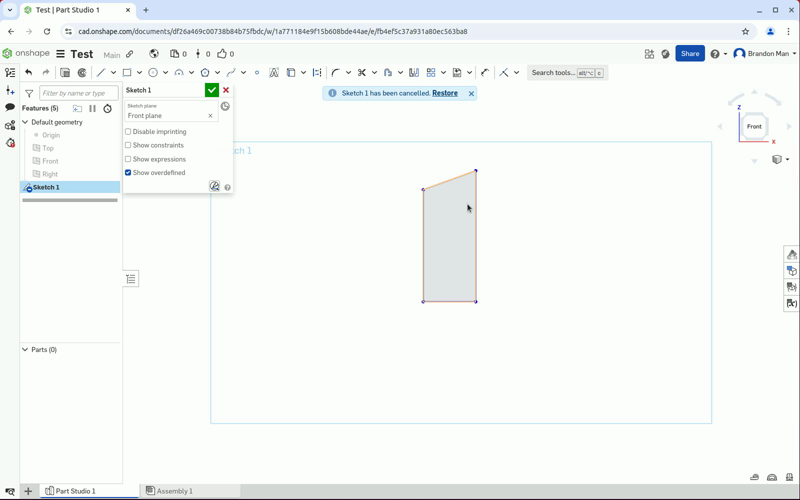
click(467, 203)
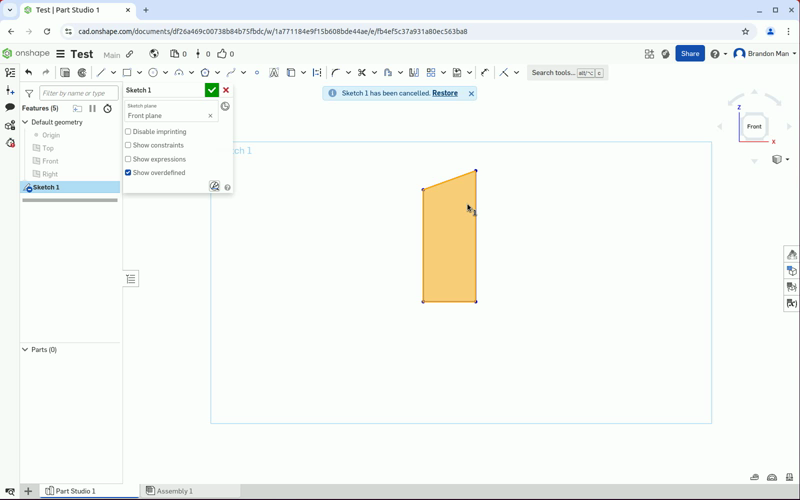
mouse_move(73, 352)
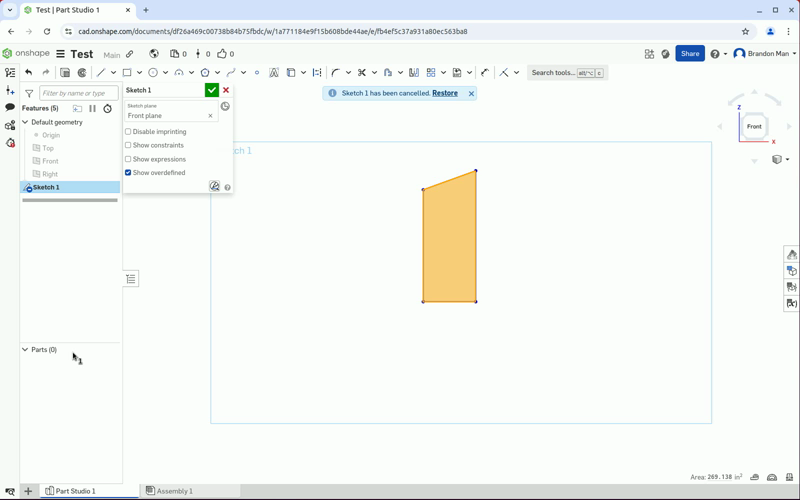
key(shift+y)
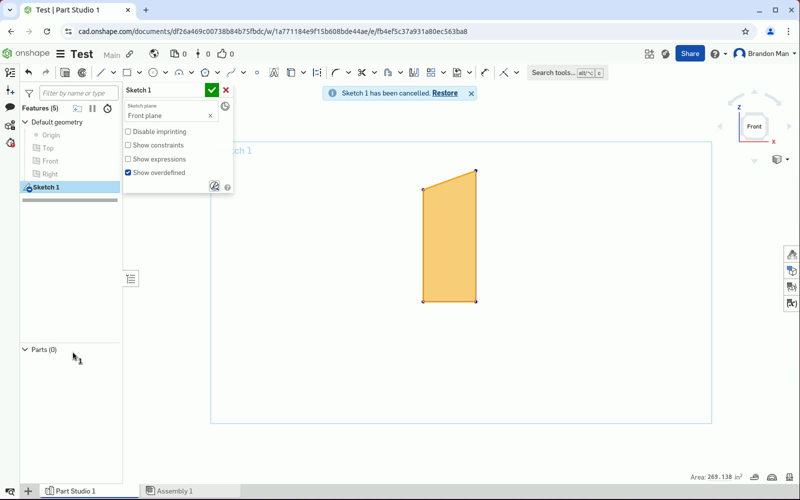
key(shift+e)
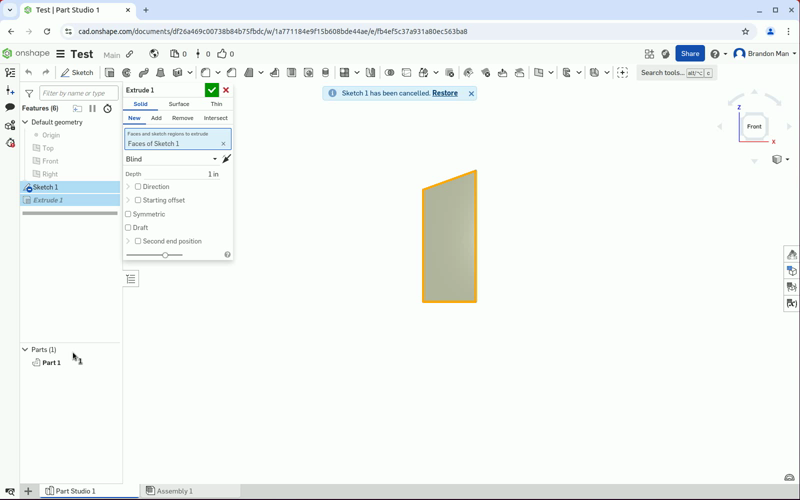
mouse_move(143, 106)
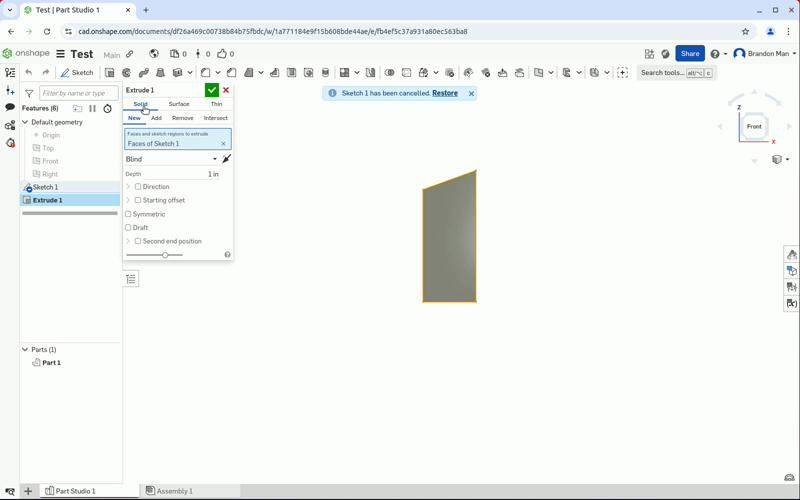
click(143, 106)
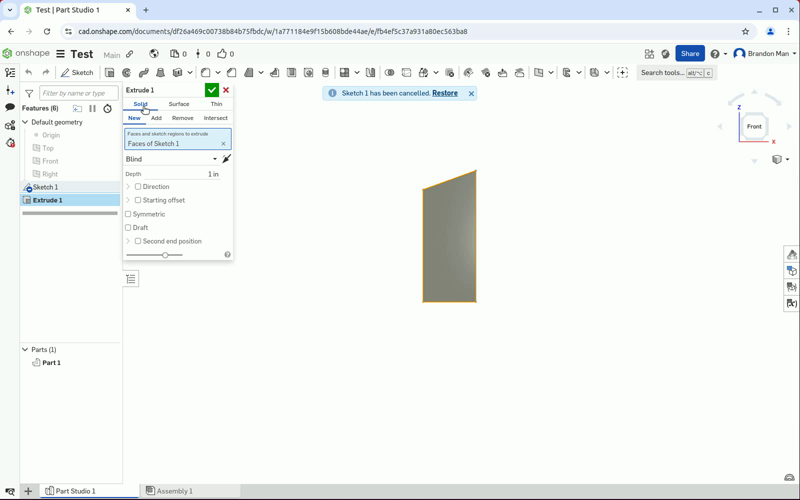
mouse_move(137, 120)
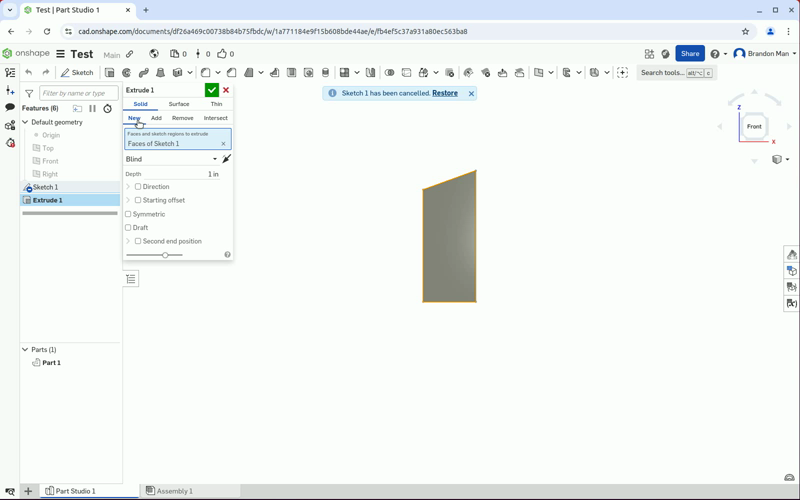
click(137, 120)
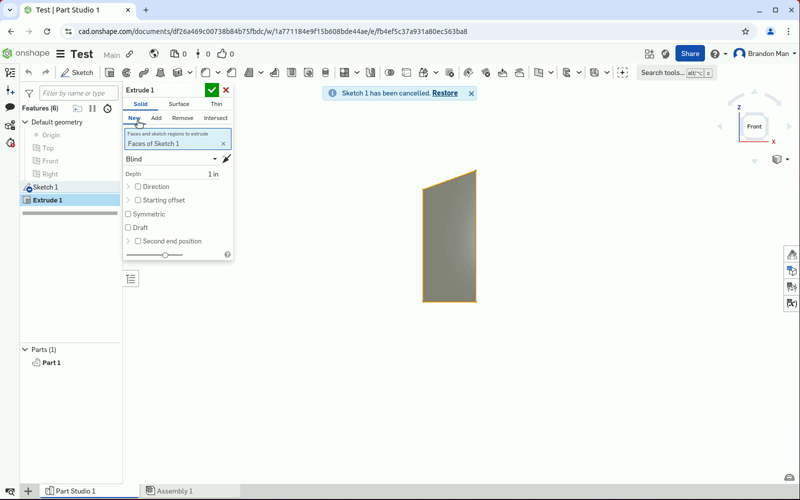
key(tab, 4)
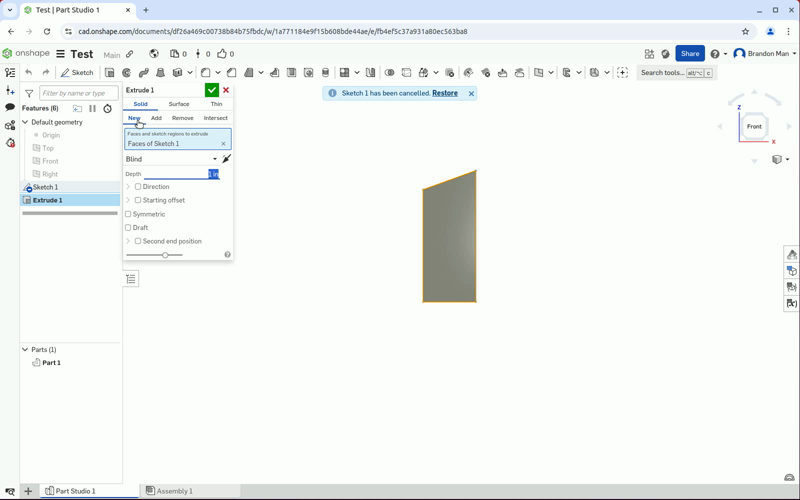
text(0.963)
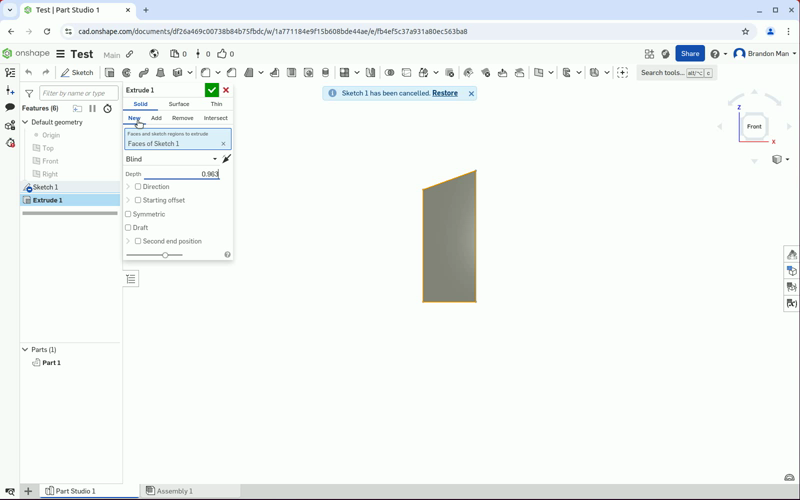
key(enter)
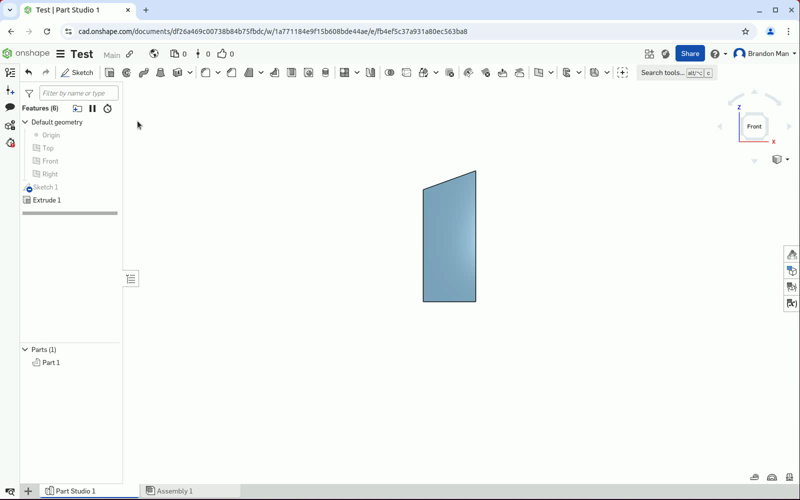
key(shift+h)
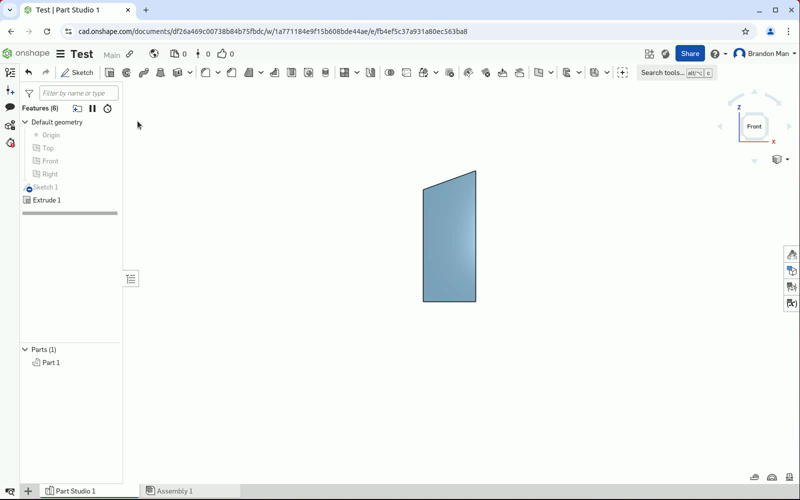
key(shift+h)
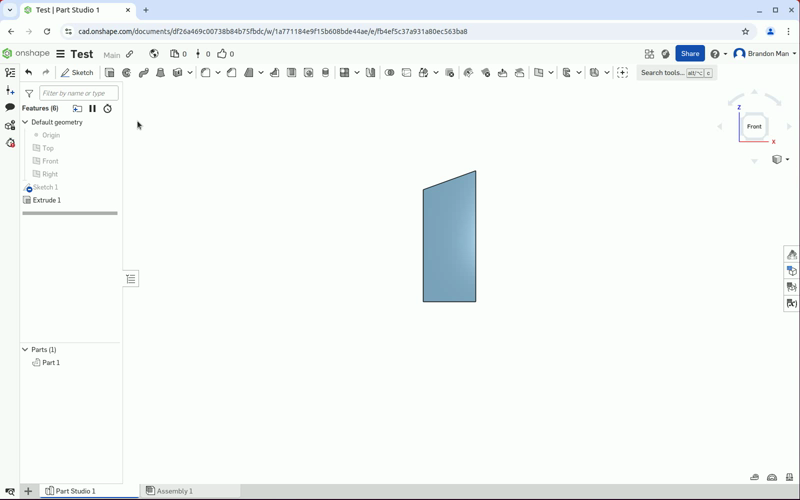
mouse_move(73, 189)
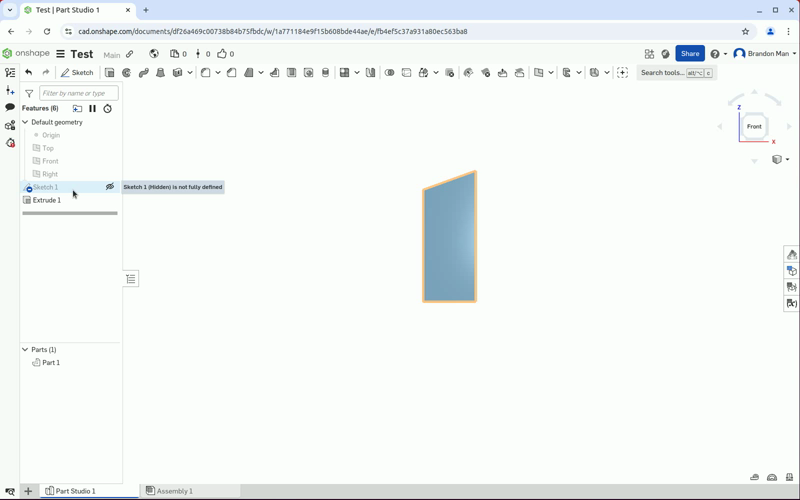
click(73, 189)
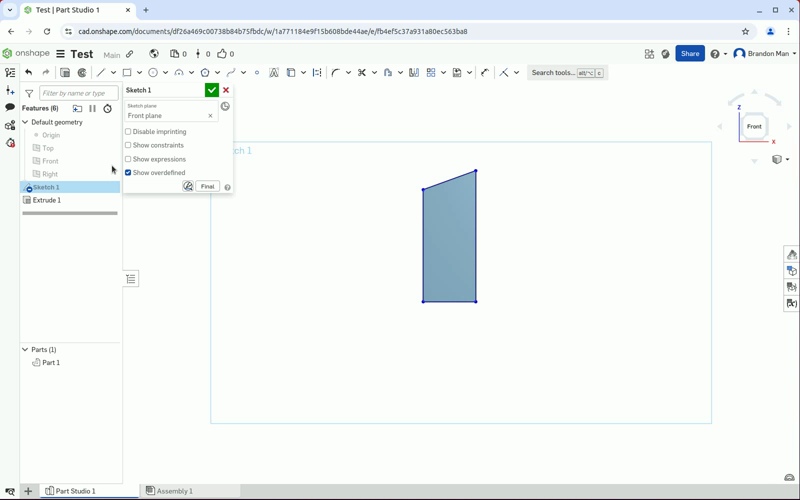
mouse_move(229, 92)
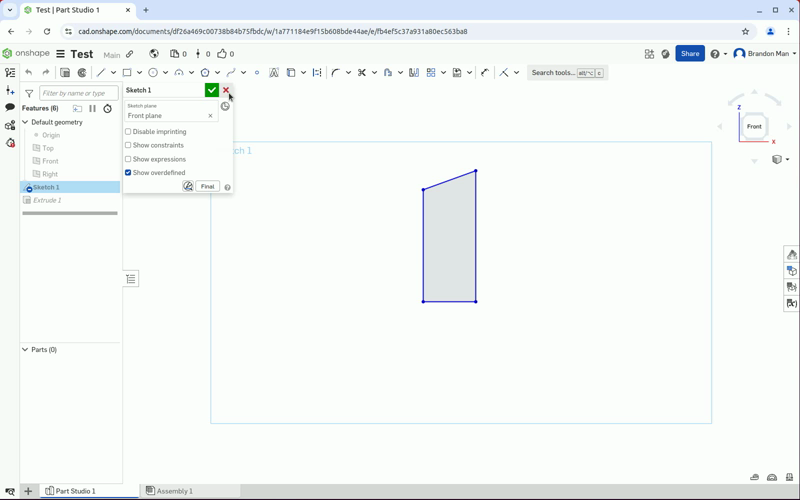
click(229, 92)
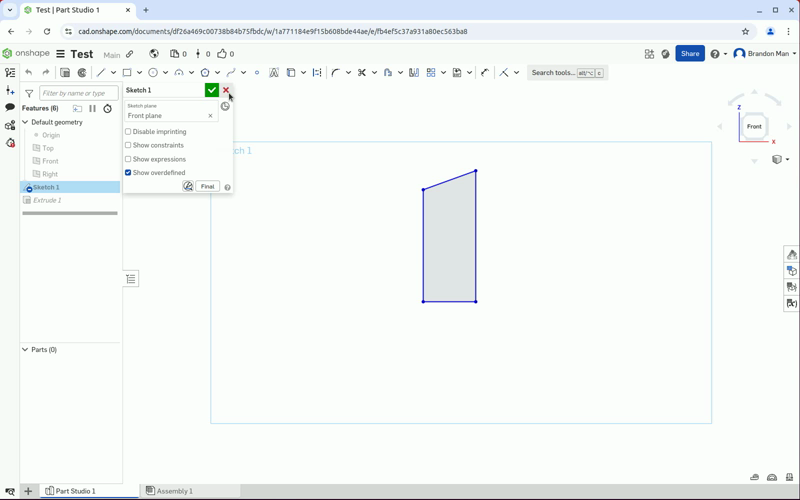
key(shift+s)
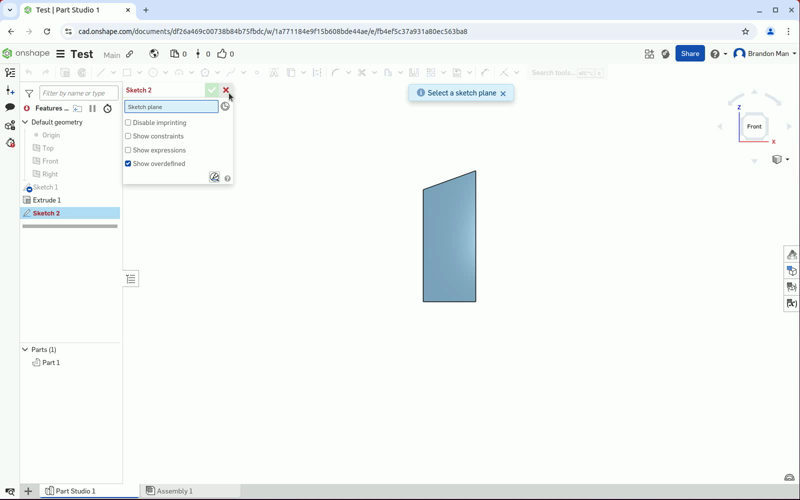
mouse_move(73, 163)
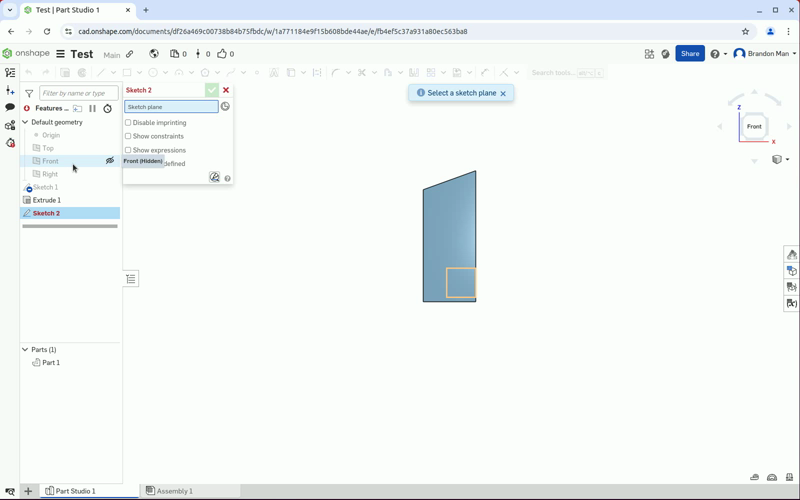
click(73, 163)
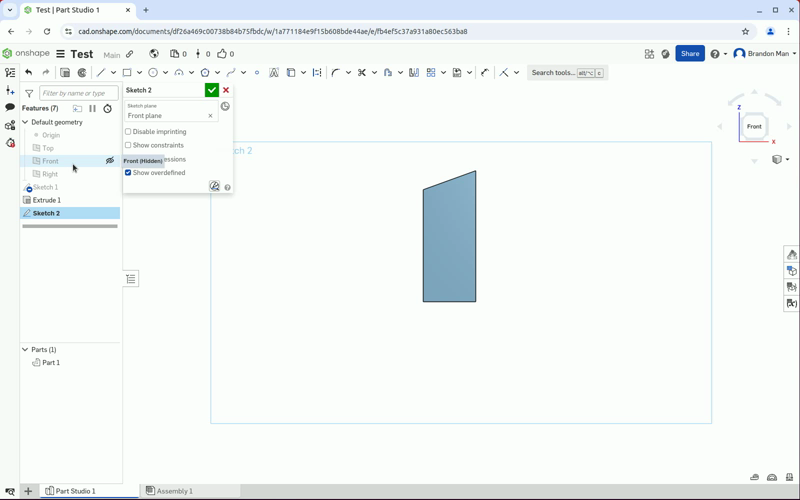
mouse_move(73, 352)
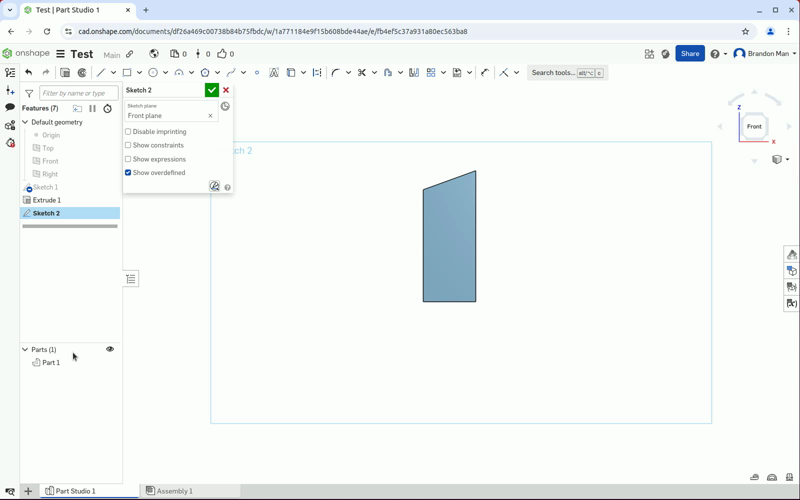
key(y)
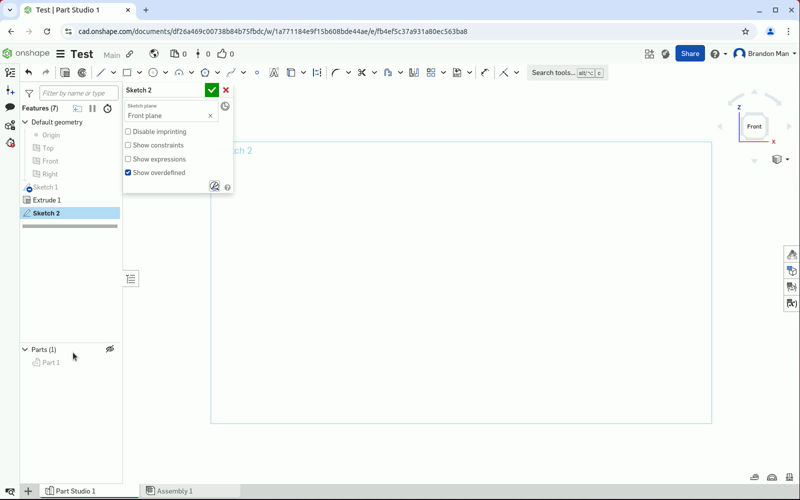
key(l)
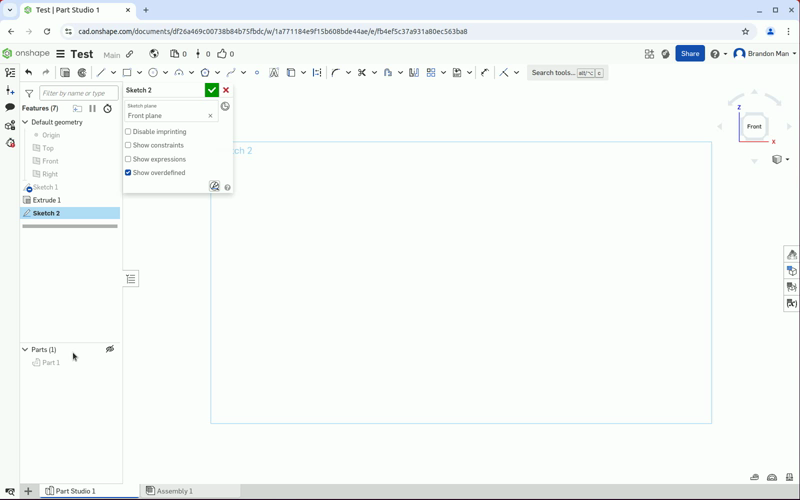
key_down(shift)
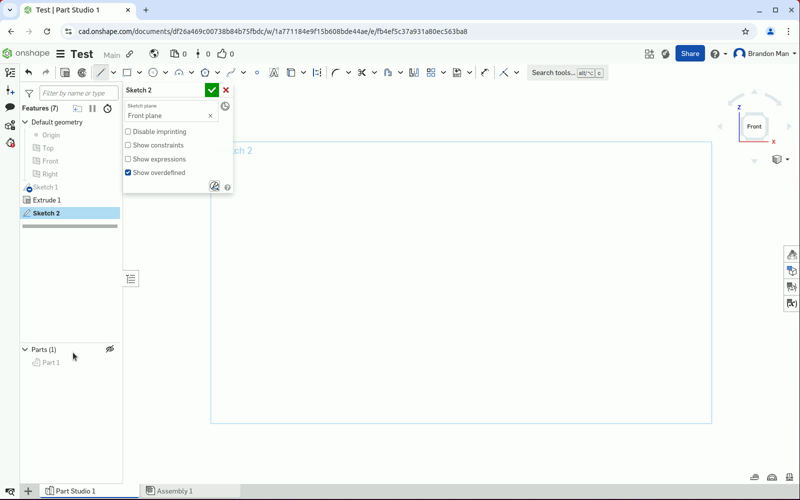
mouse_move(423, 301)
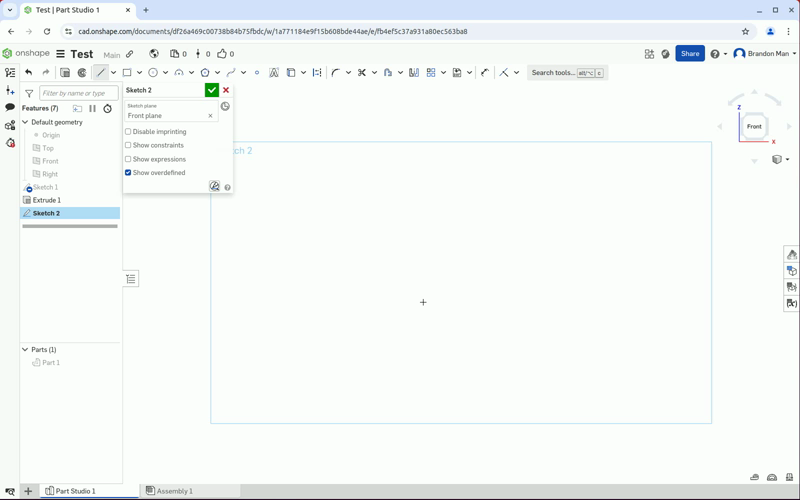
click(423, 301)
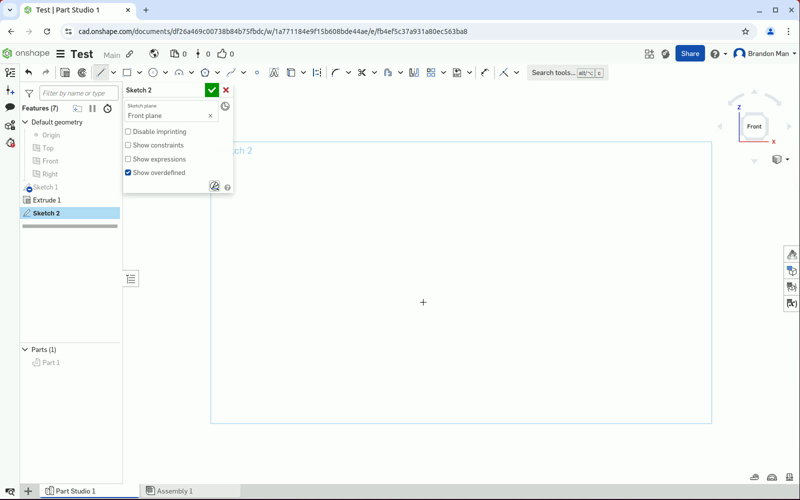
key_up(shift)
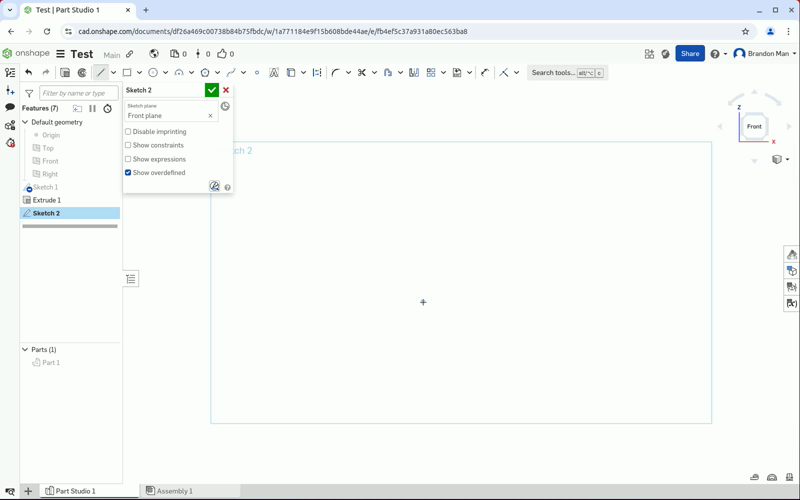
key_down(shift)
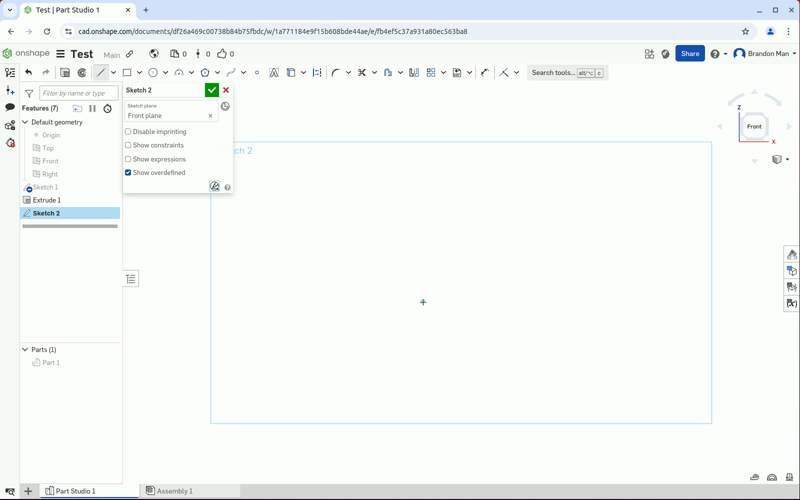
mouse_move(453, 301)
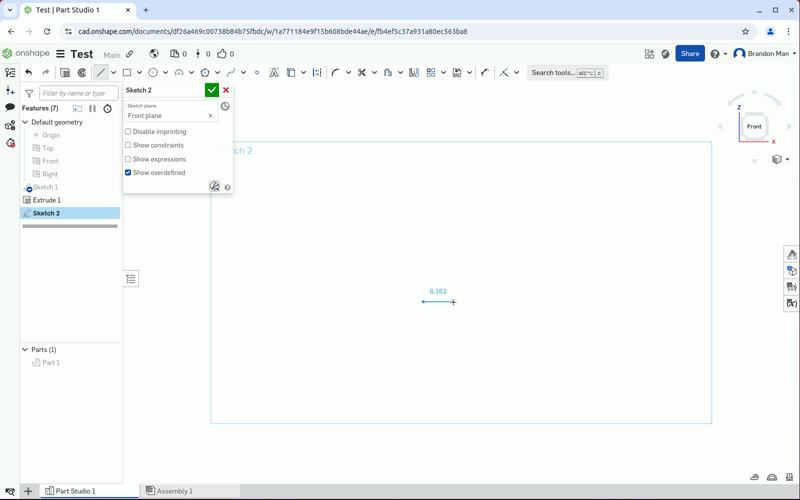
mouse_move(475, 301)
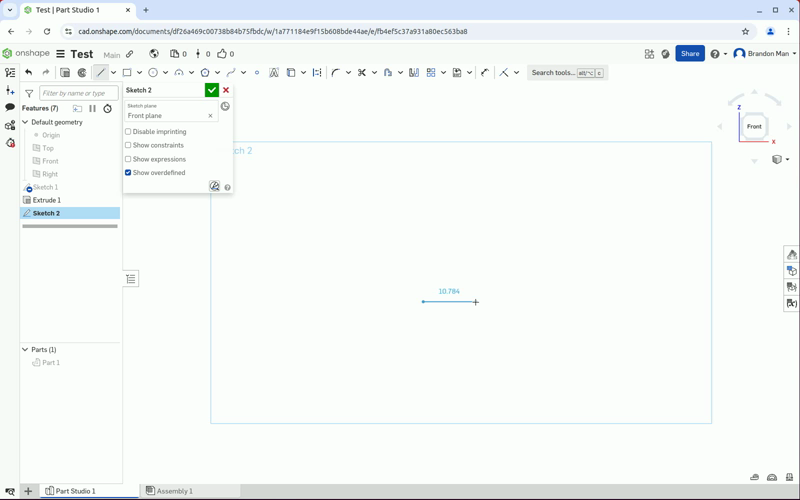
click(475, 301)
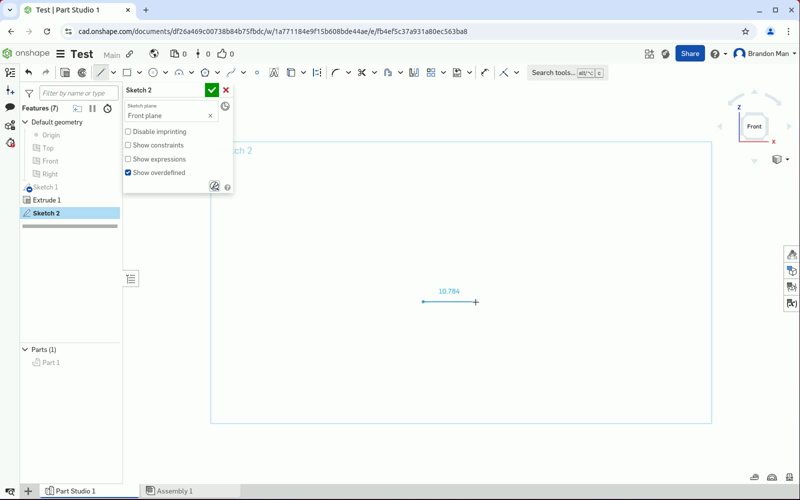
key_up(shift)
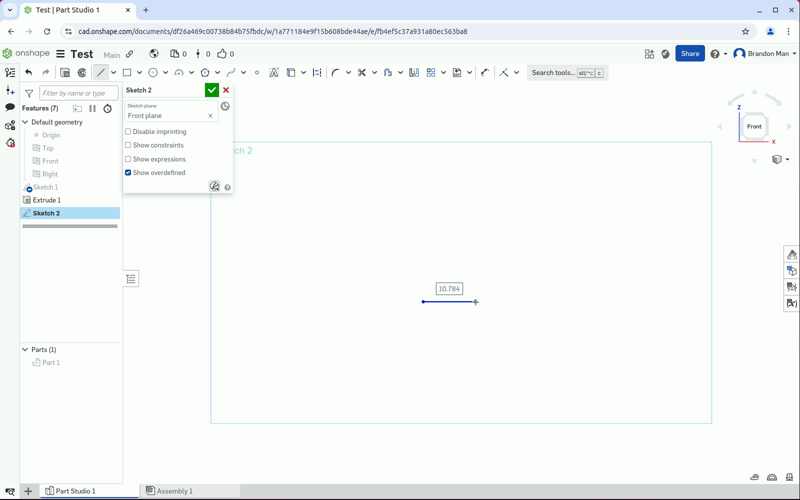
key_down(shift)
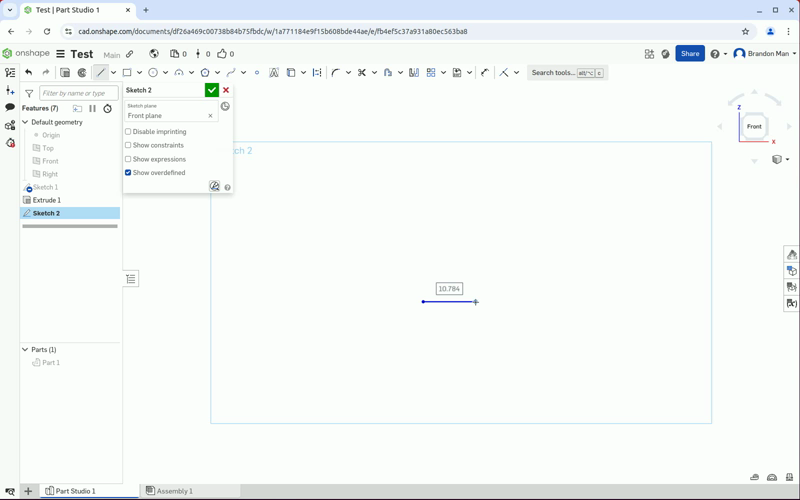
mouse_move(475, 170)
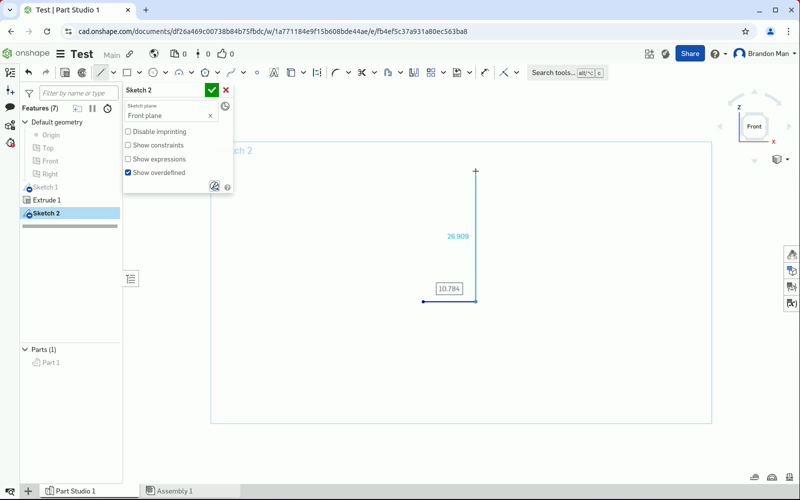
click(475, 170)
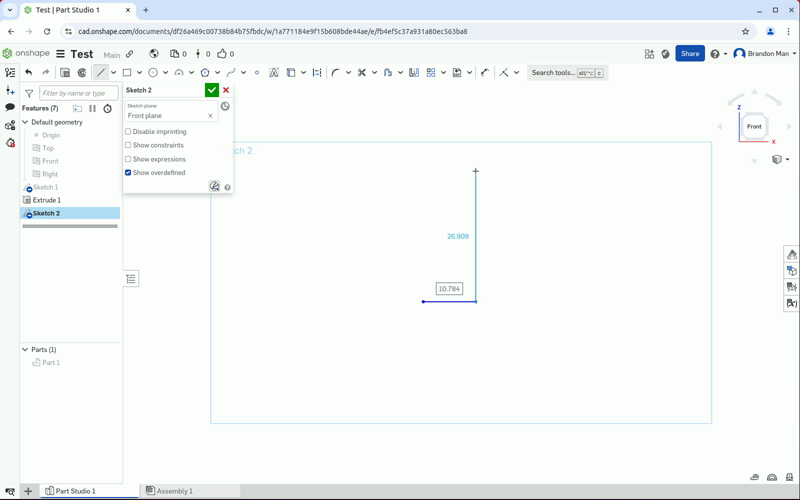
key_up(shift)
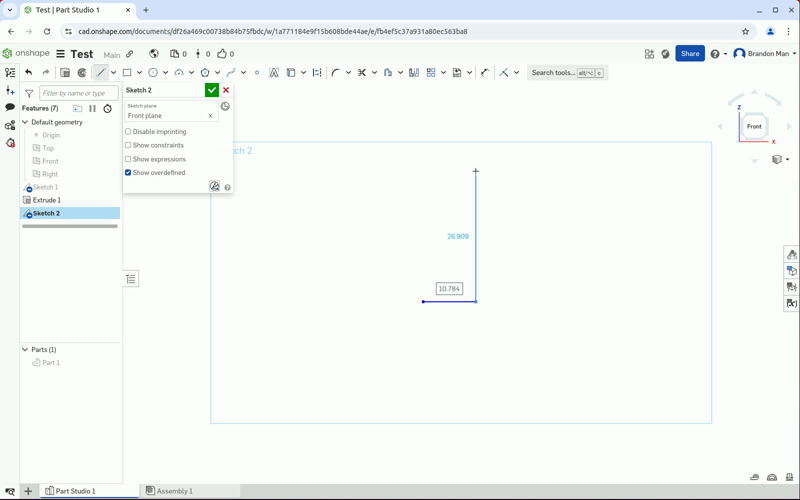
key_down(shift)
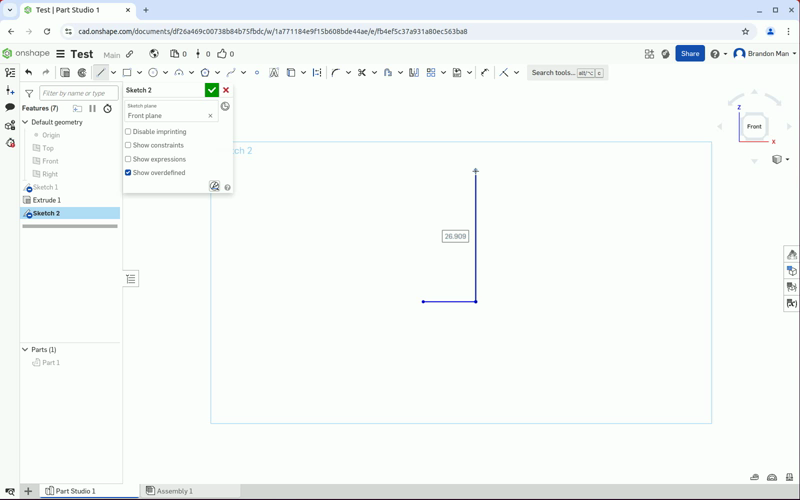
mouse_move(505, 170)
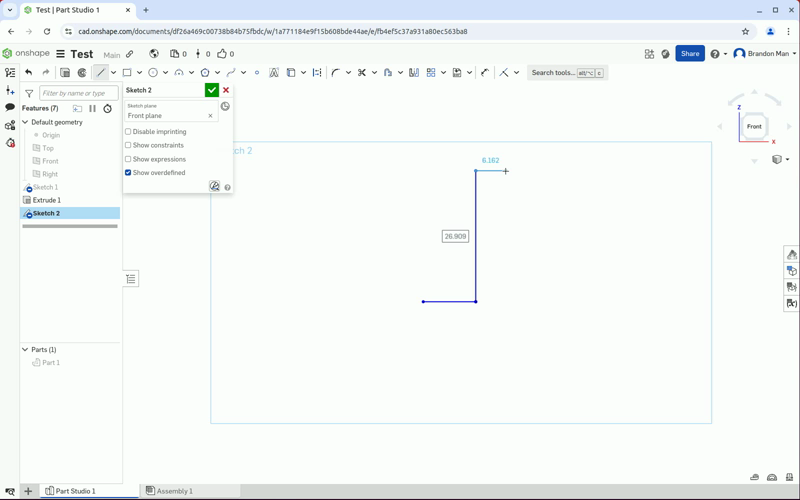
mouse_move(423, 189)
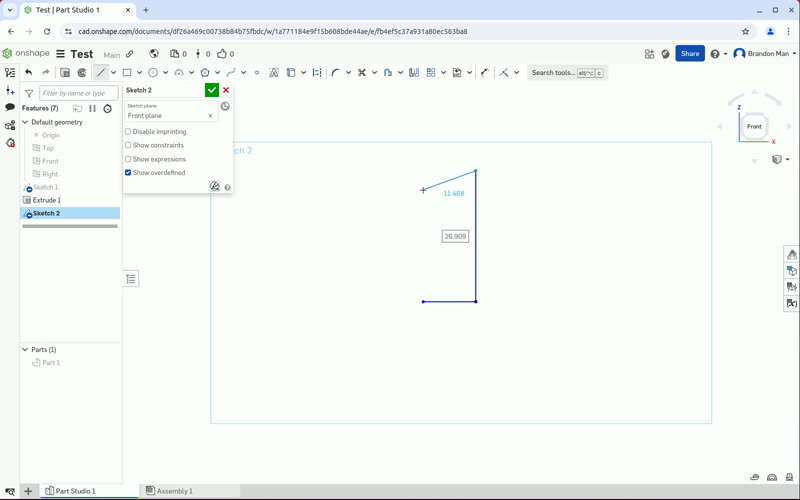
click(423, 189)
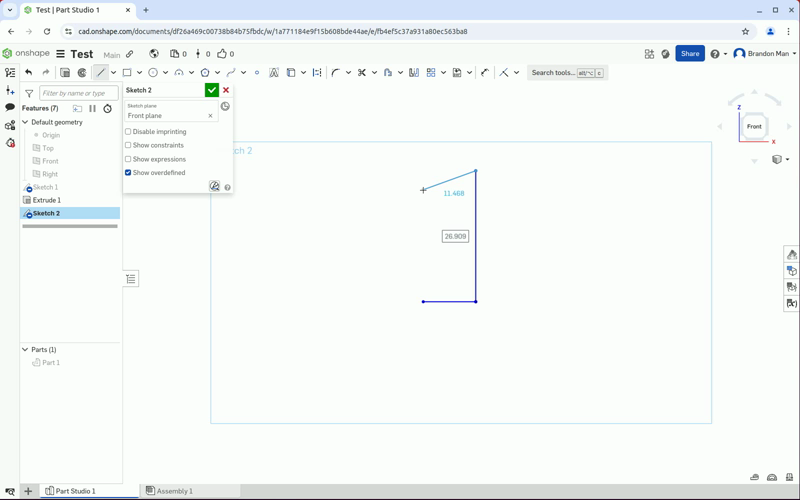
key_up(shift)
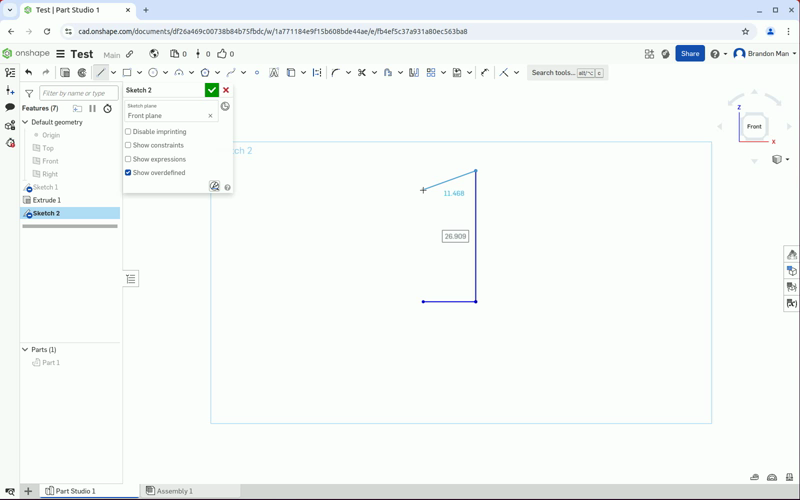
key_down(shift)
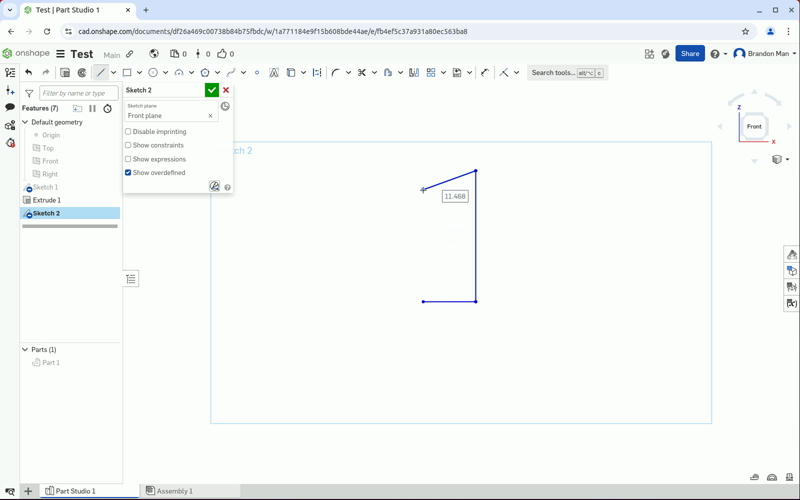
mouse_move(423, 301)
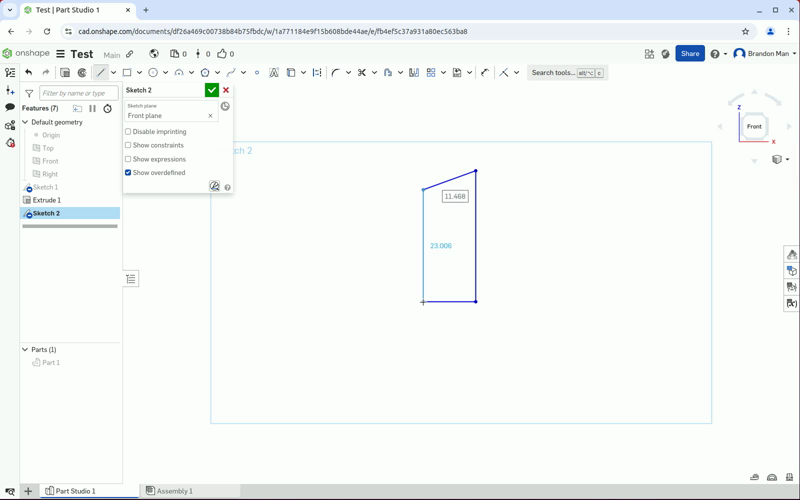
key_up(shift)
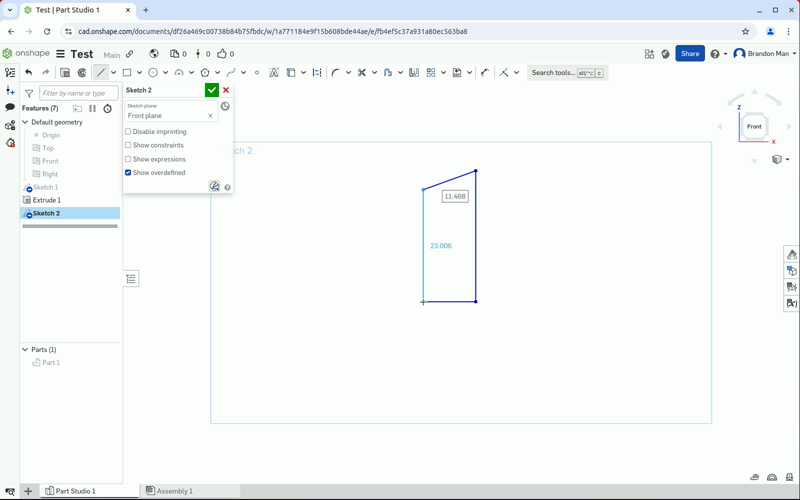
click(423, 301)
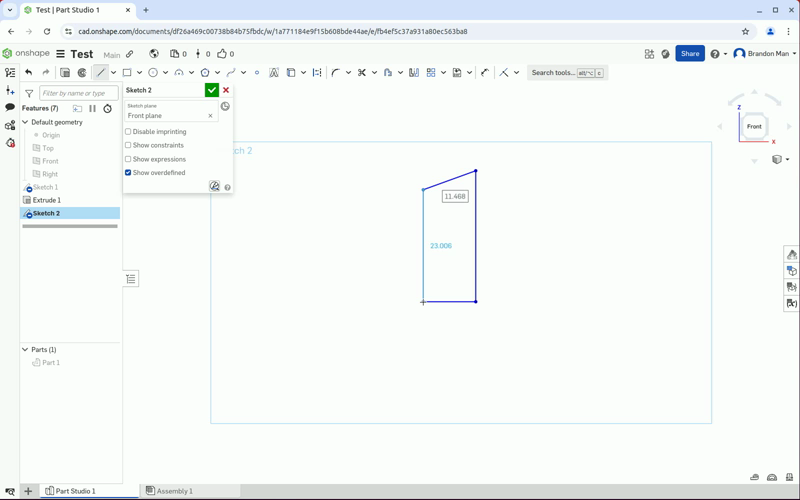
key(esc)
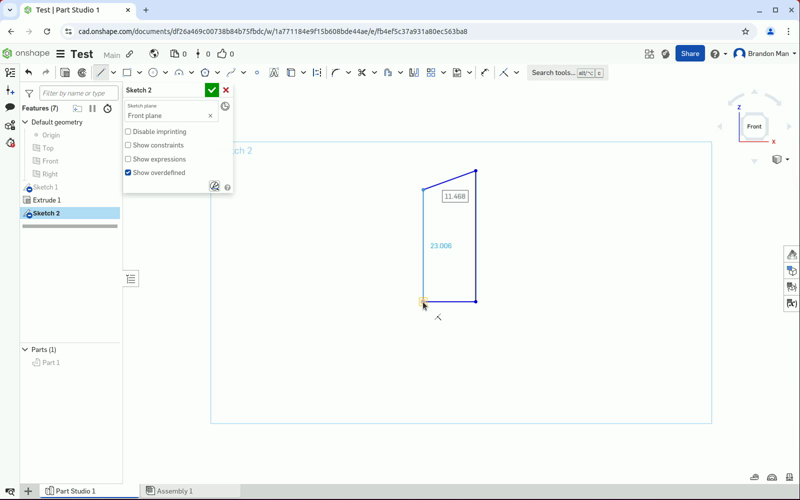
mouse_move(453, 223)
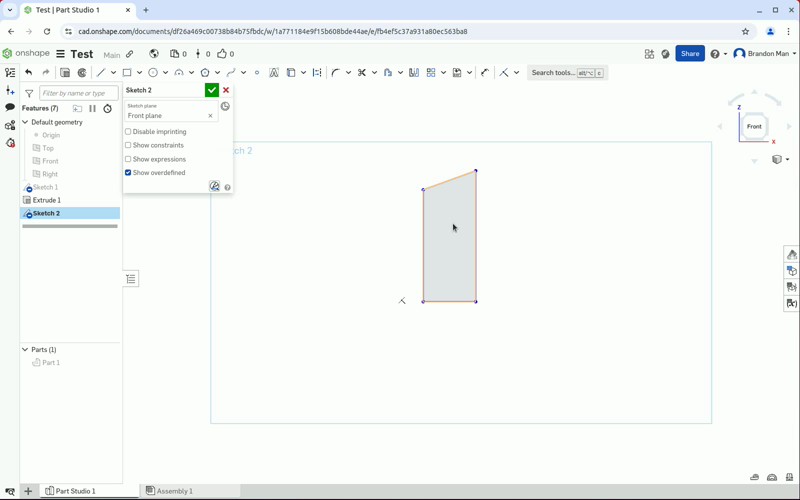
click(453, 223)
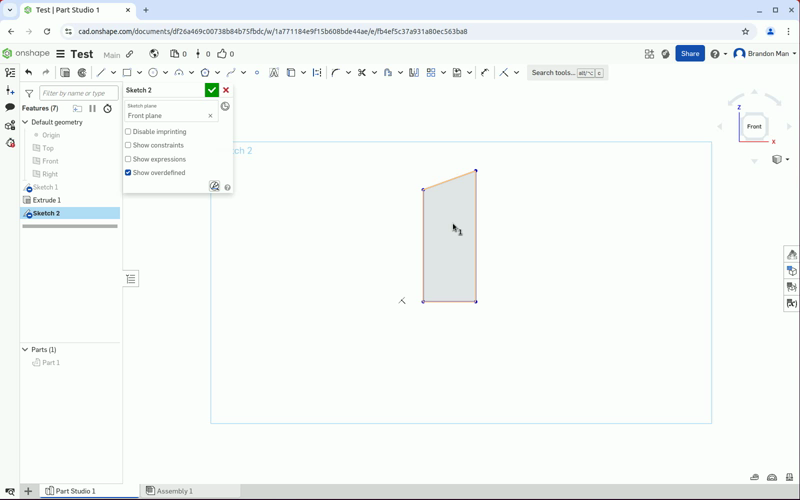
mouse_move(73, 352)
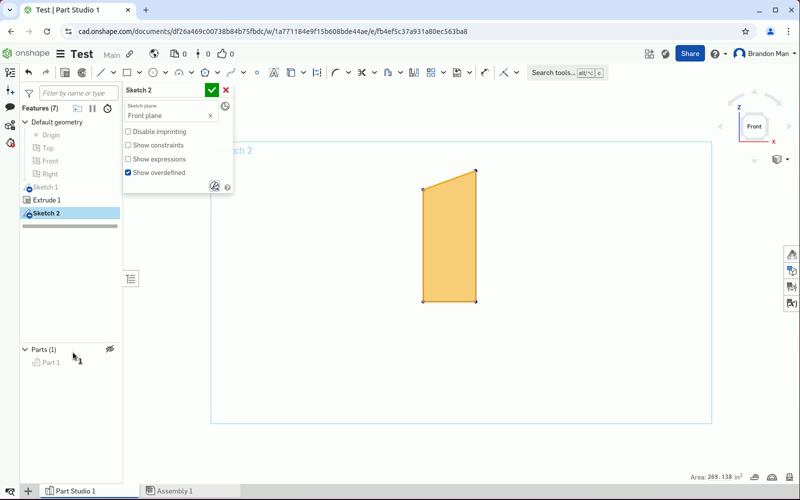
key(shift+y)
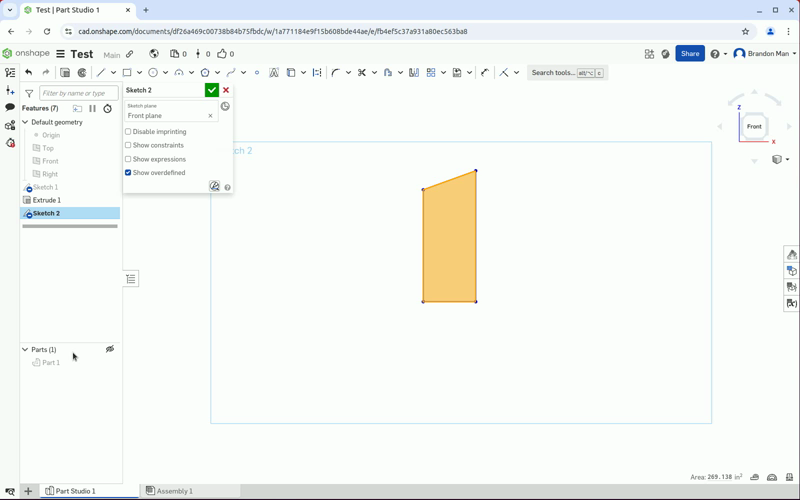
key(shift+e)
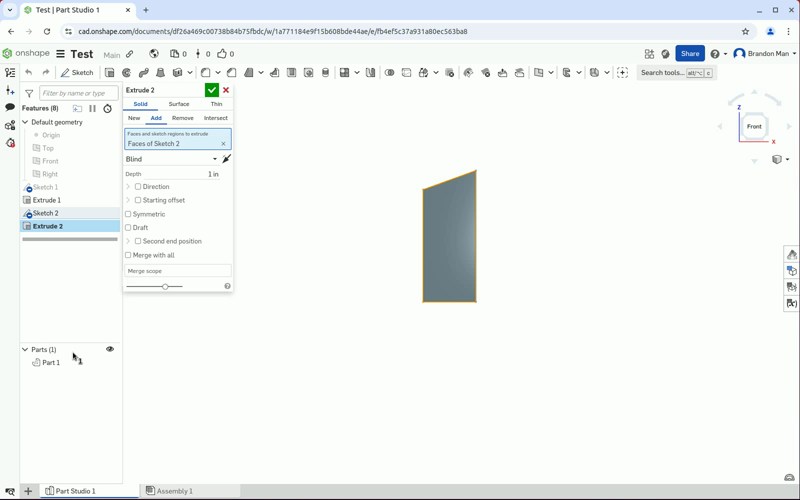
mouse_move(143, 106)
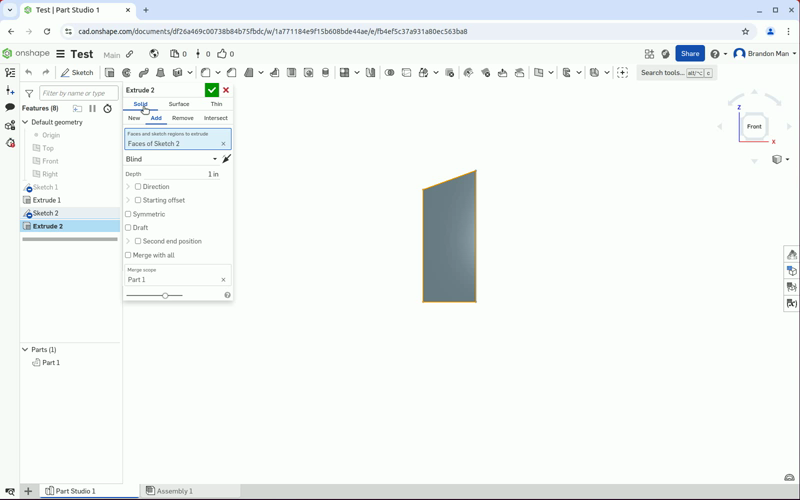
click(143, 106)
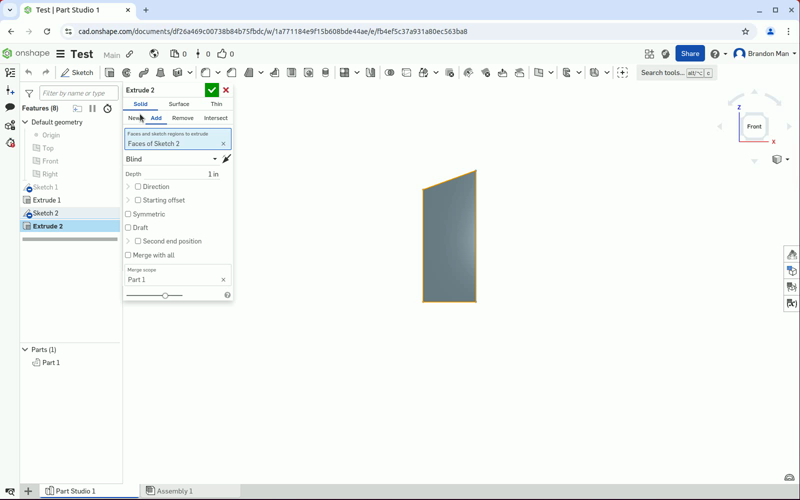
mouse_move(137, 120)
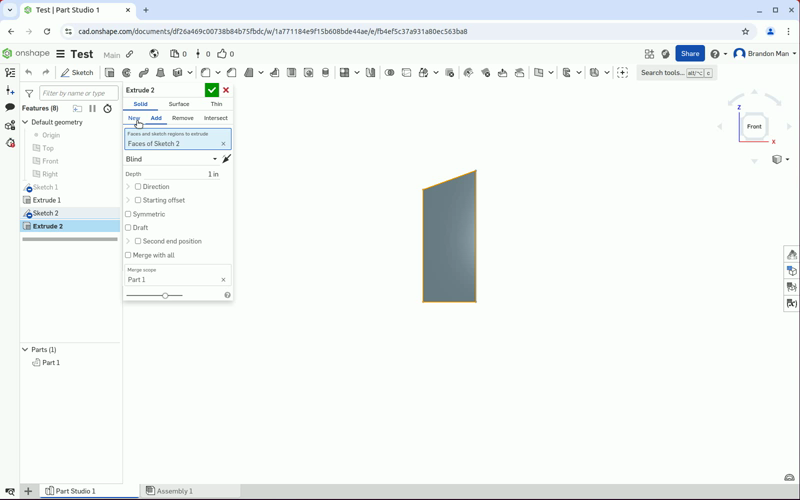
click(137, 120)
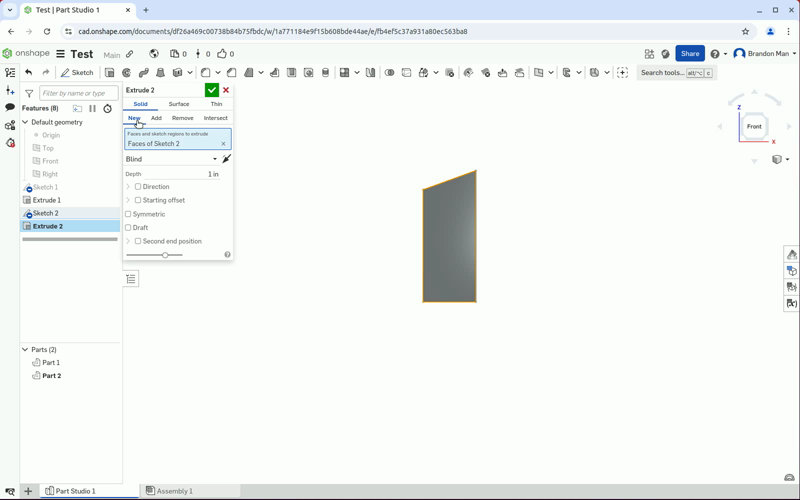
key(tab, 4)
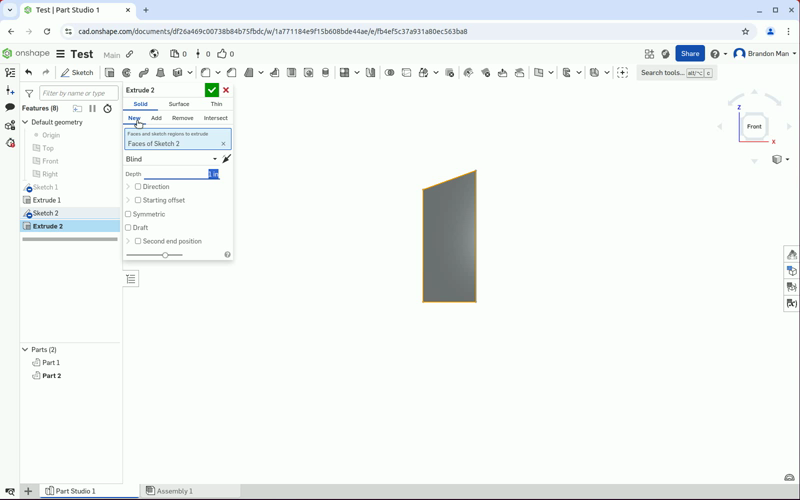
text(0.963)
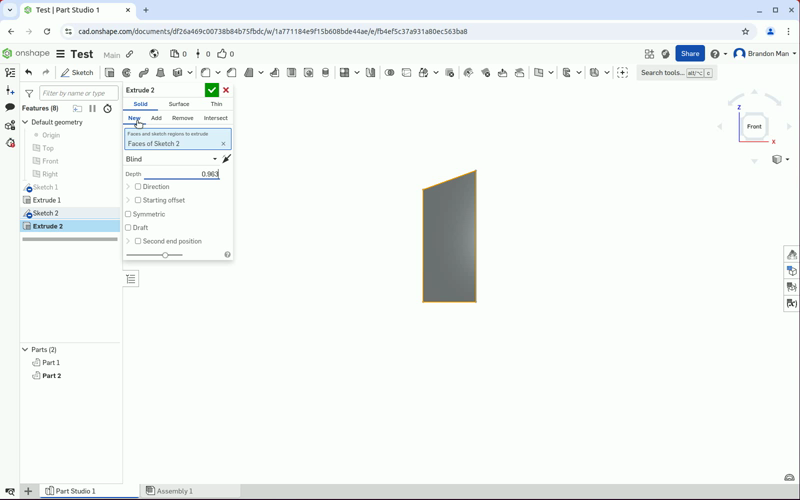
key(enter)
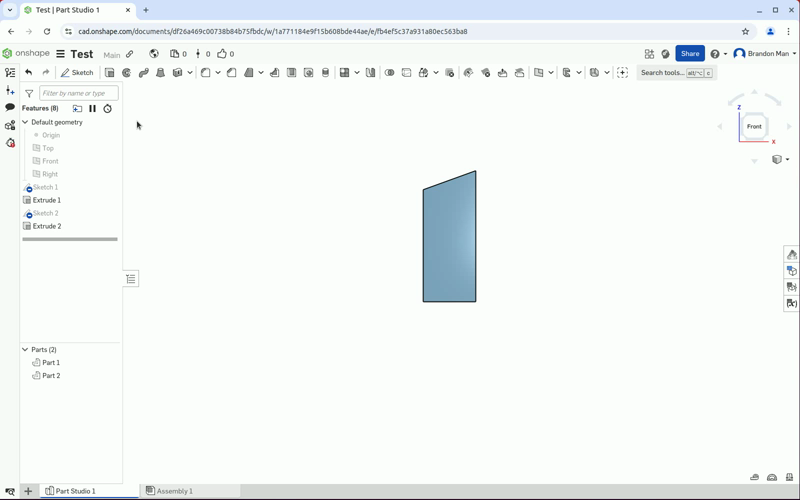
key(shift+h)
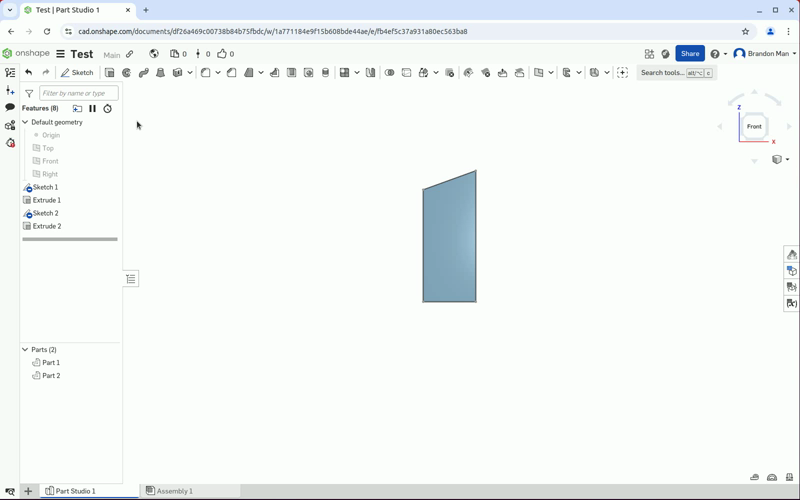
key(shift+h)
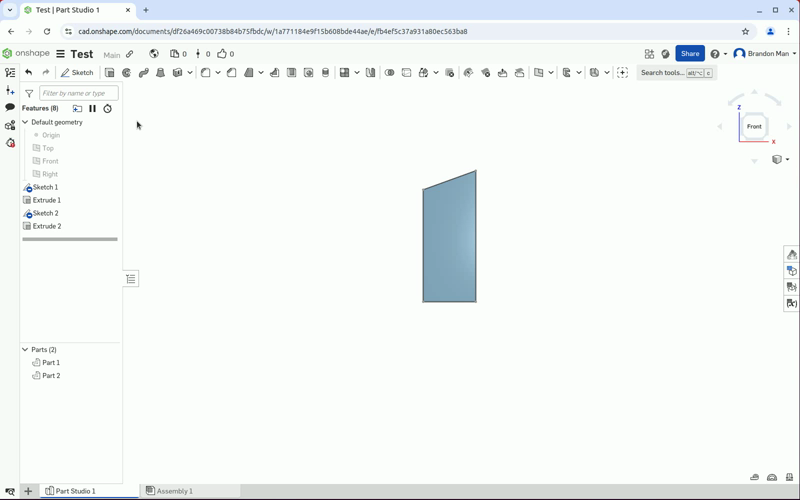
key(shift+7)
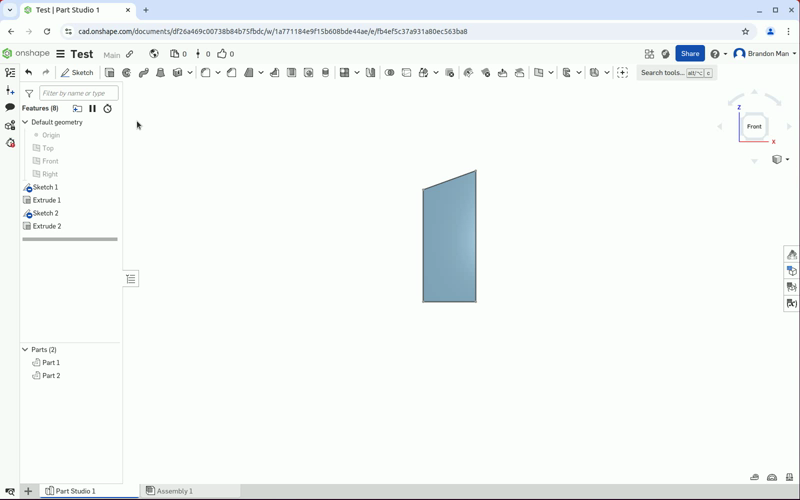
key(left, 2)
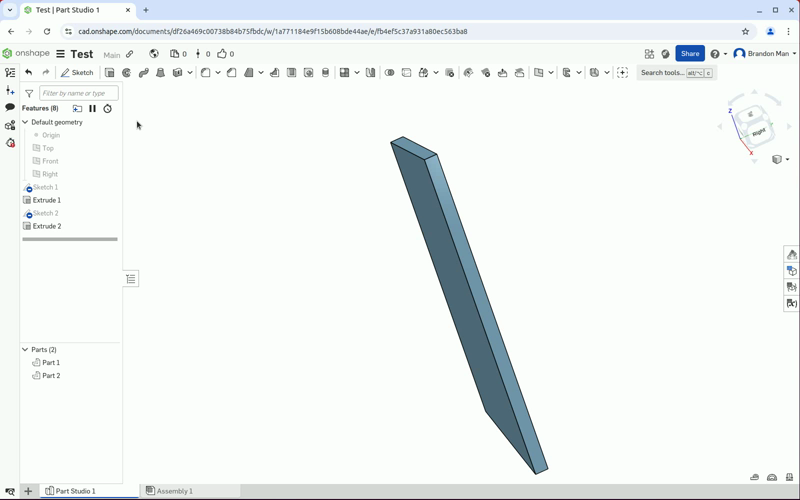
key(down, 2)
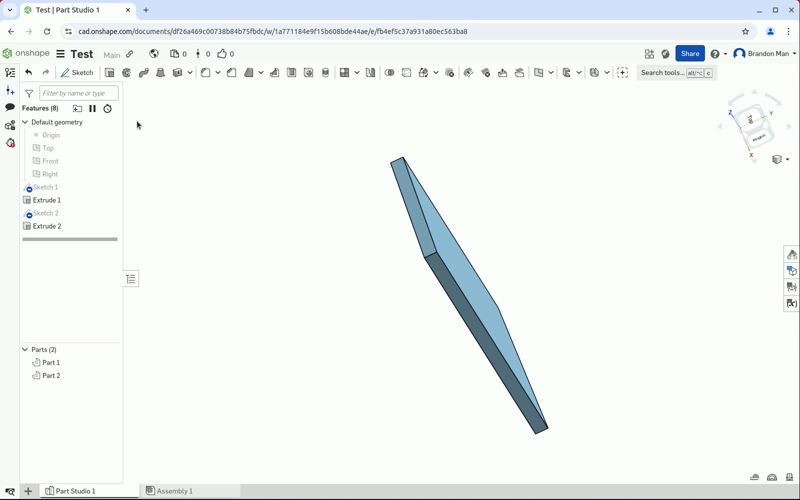
key(up, 2)
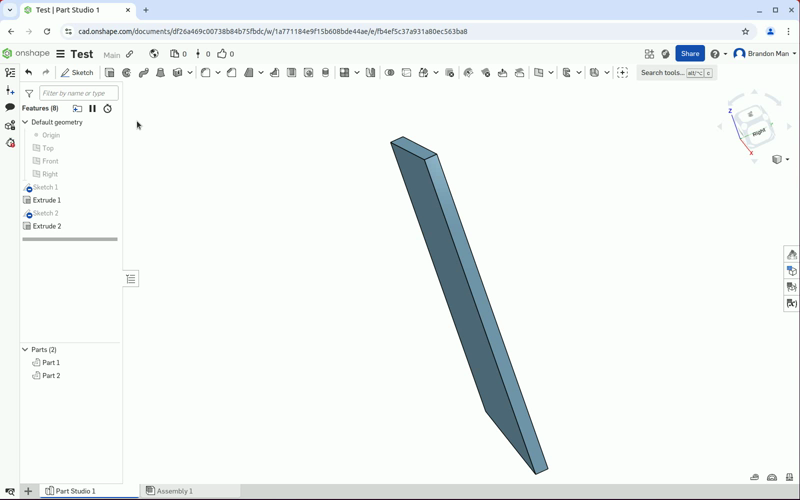
key(right, 2)
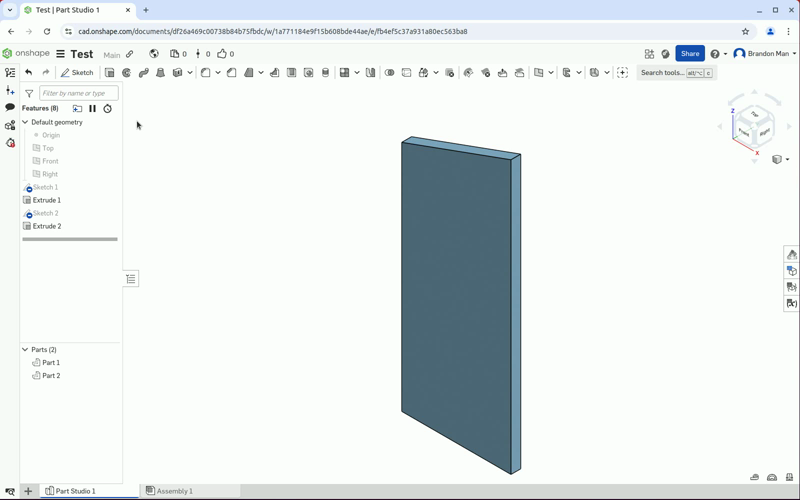
mouse_move(73, 189)
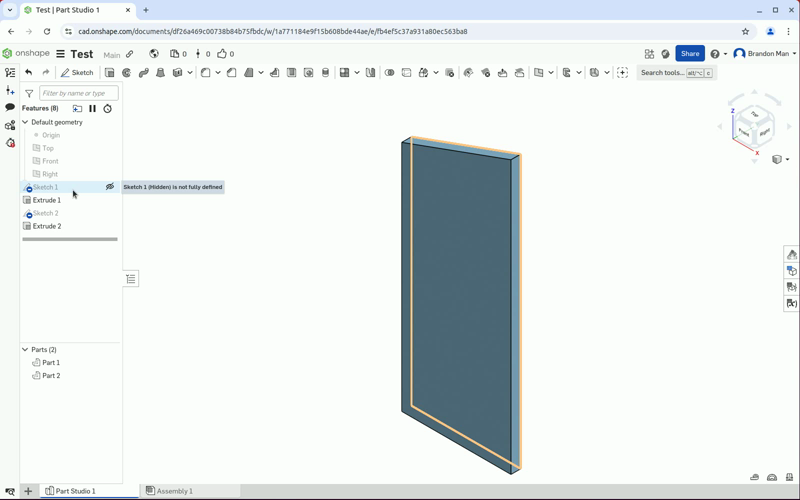
click(73, 189)